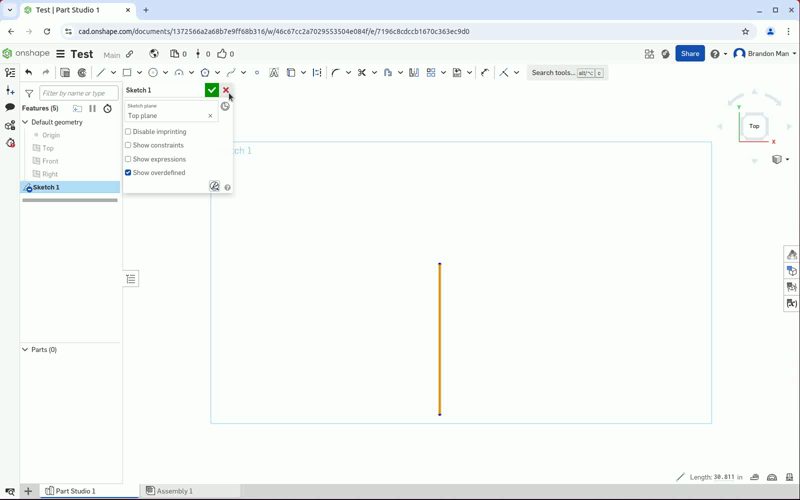
key(shift+h)
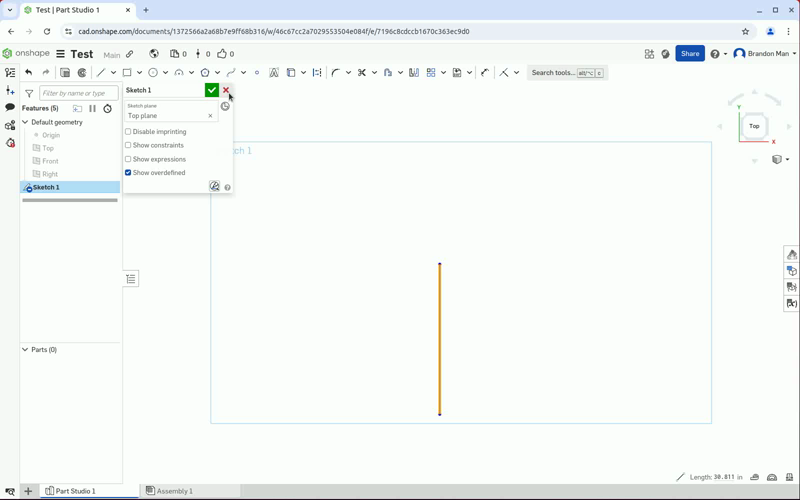
key(shift+s)
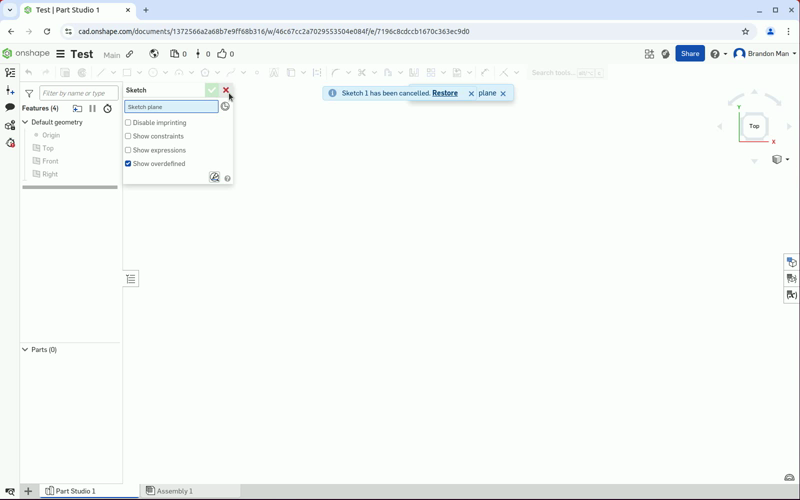
mouse_move(73, 150)
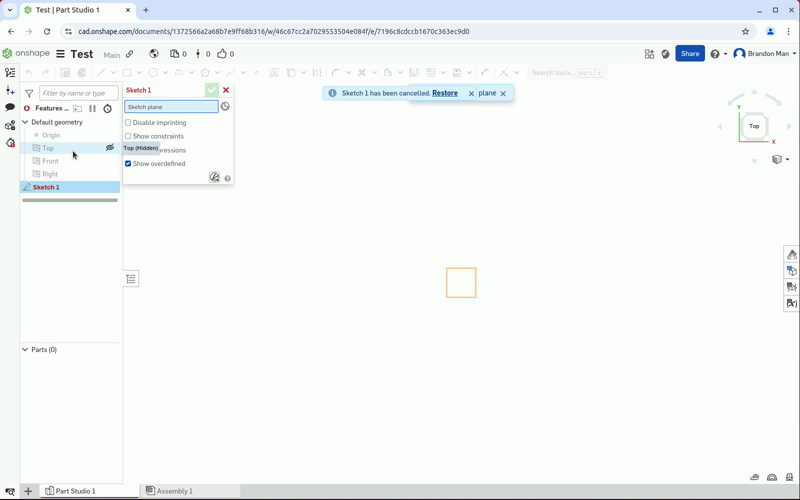
click(73, 150)
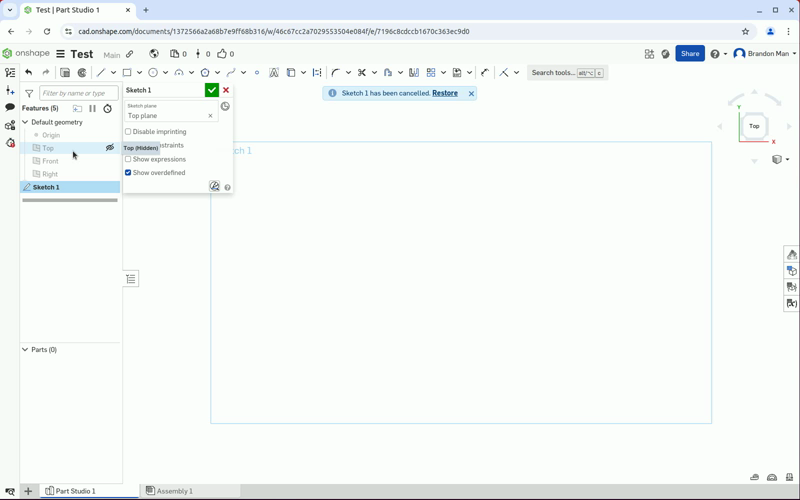
mouse_move(73, 352)
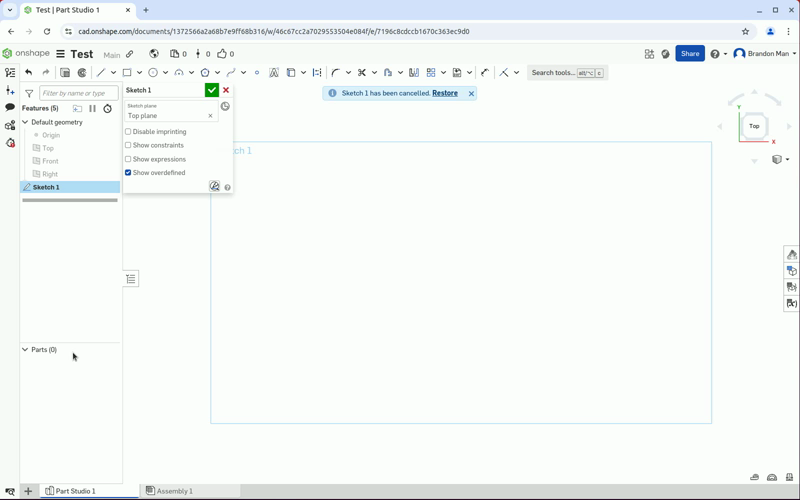
key(y)
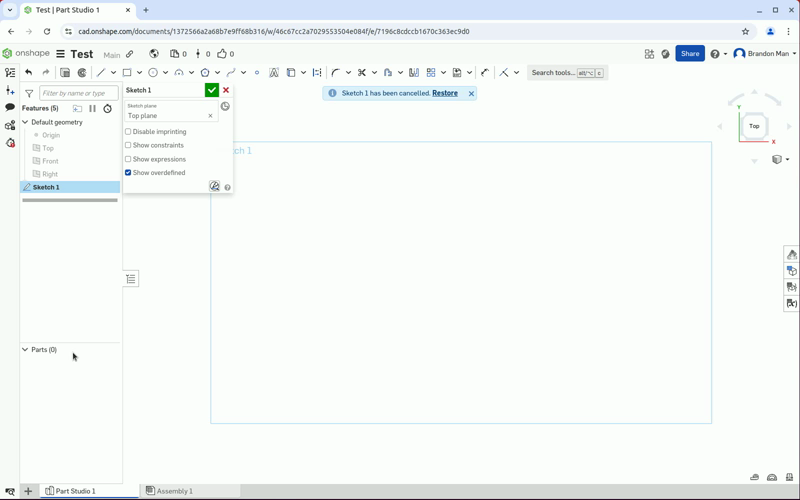
key(l)
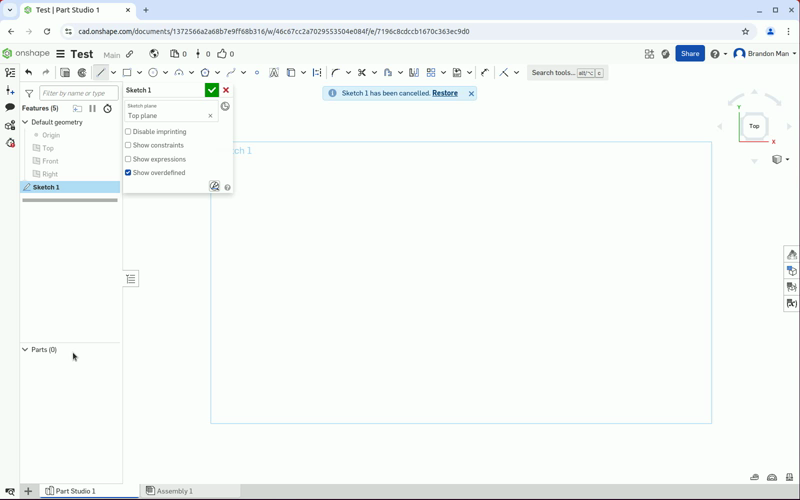
key_down(shift)
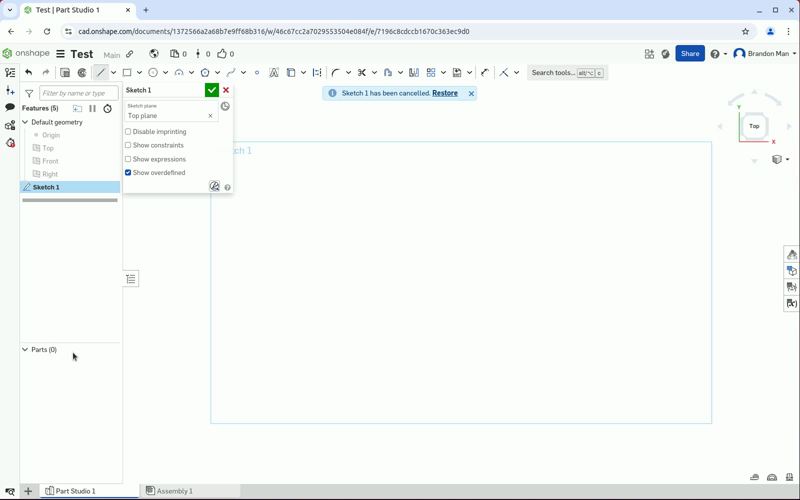
mouse_move(409, 325)
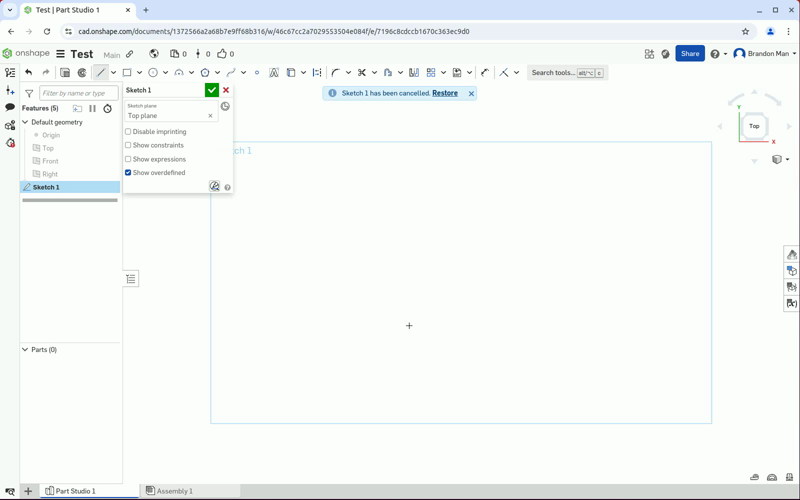
click(409, 325)
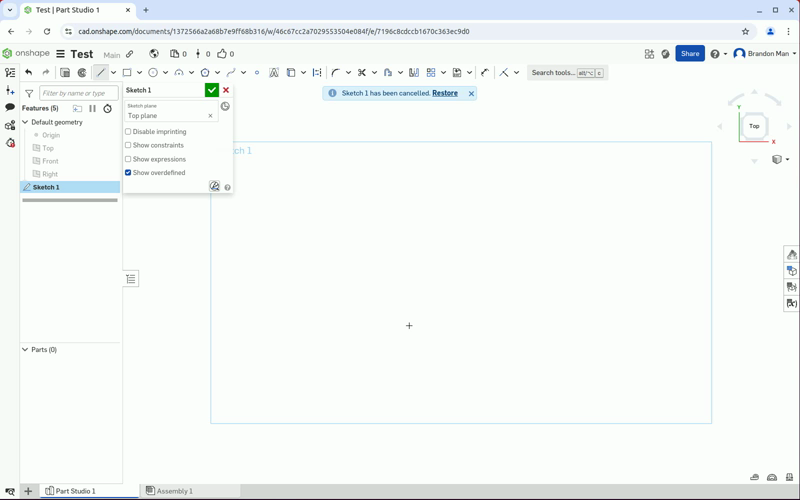
key_up(shift)
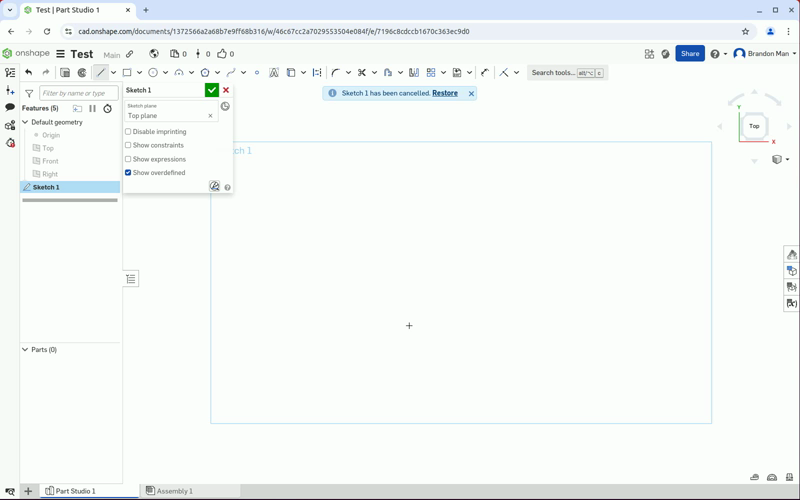
key_down(shift)
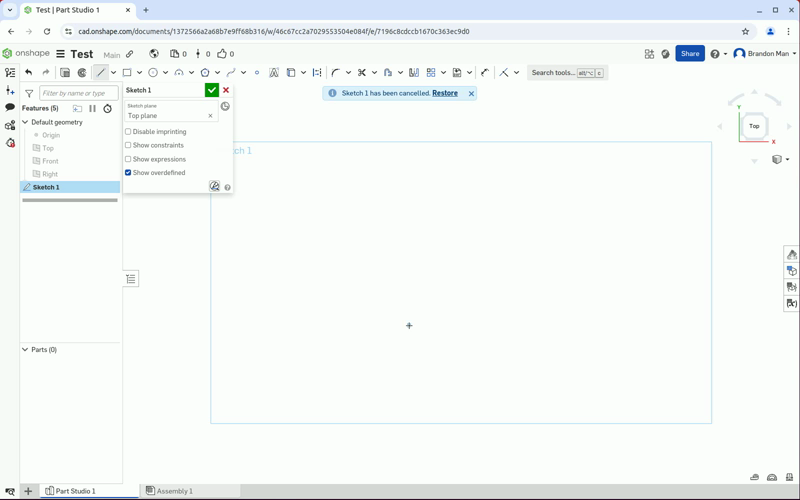
mouse_move(547, 325)
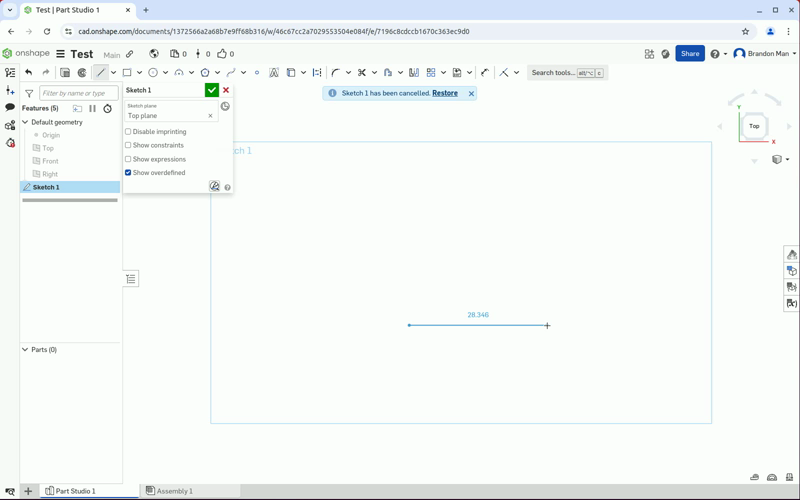
click(547, 325)
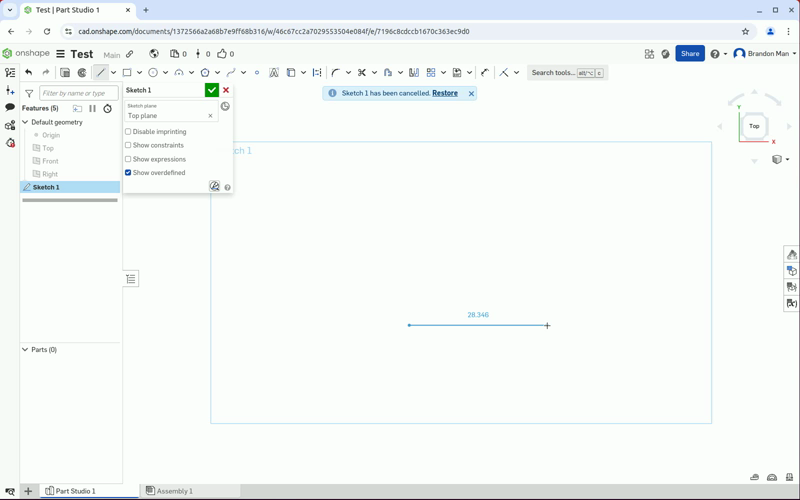
key_up(shift)
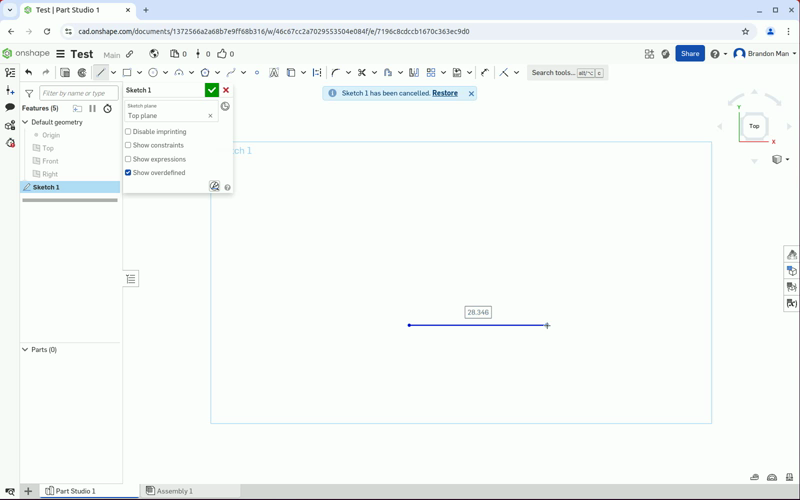
key_down(shift)
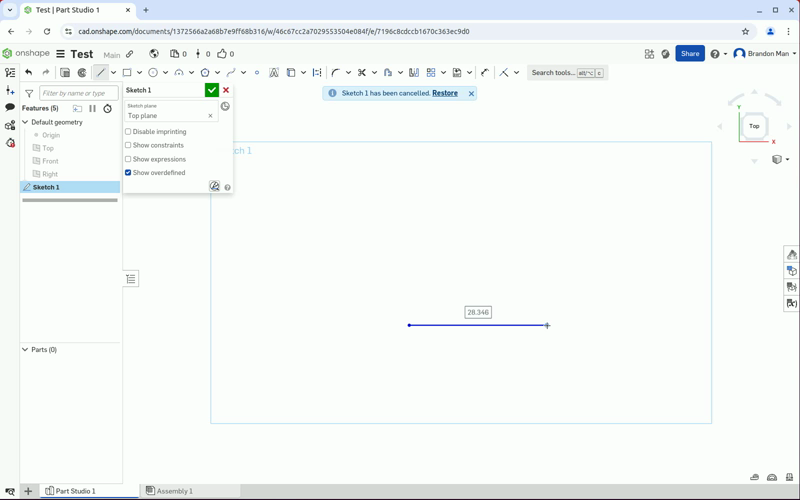
mouse_move(547, 249)
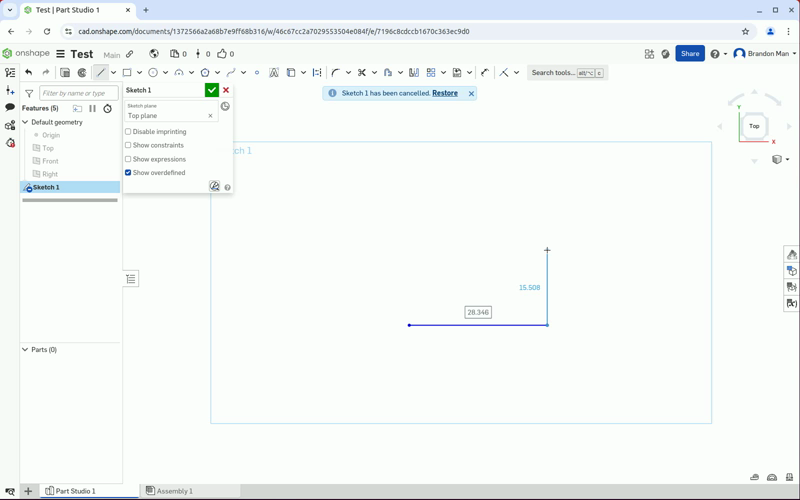
click(547, 249)
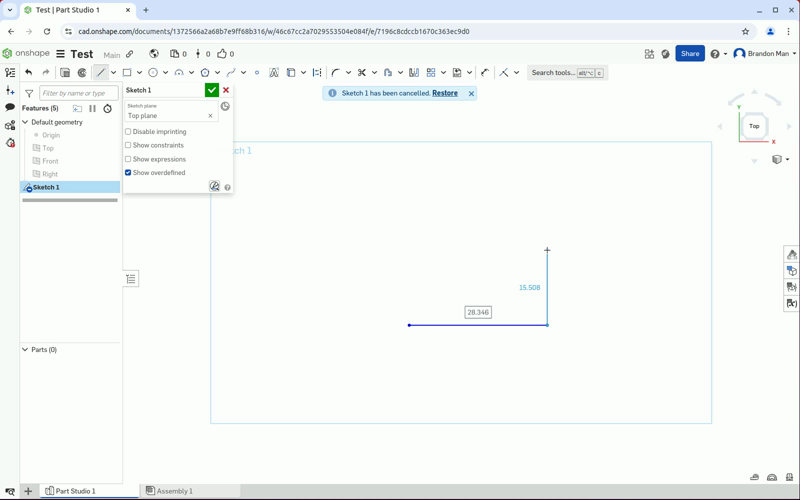
key_up(shift)
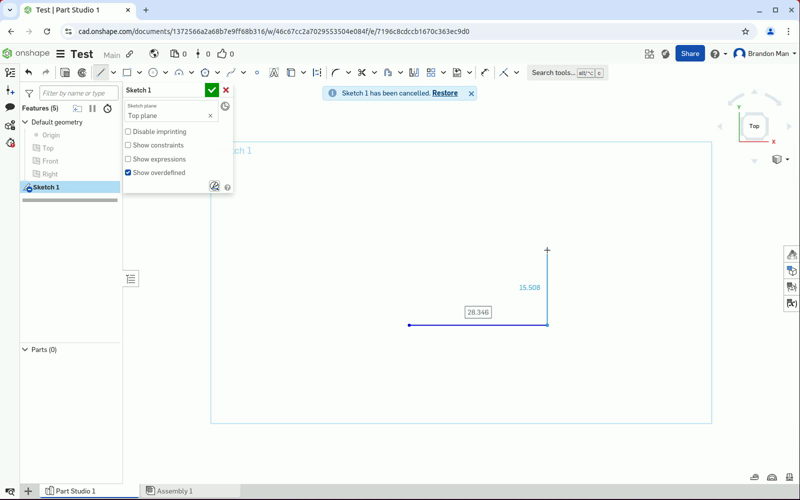
key_down(shift)
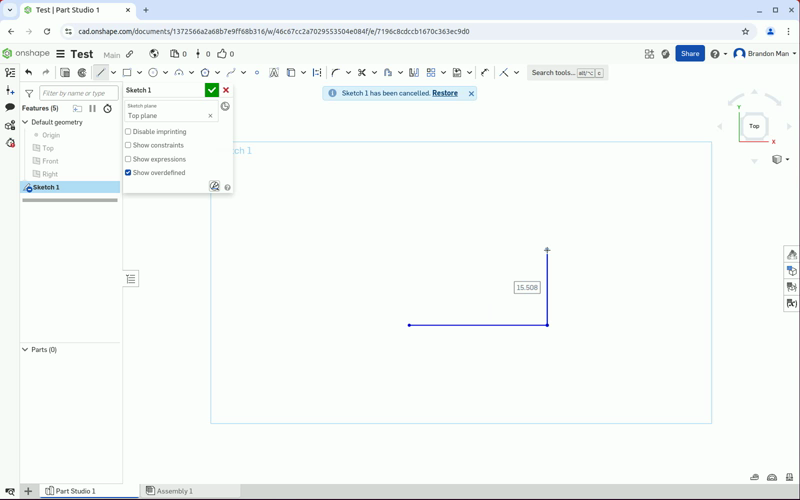
mouse_move(409, 249)
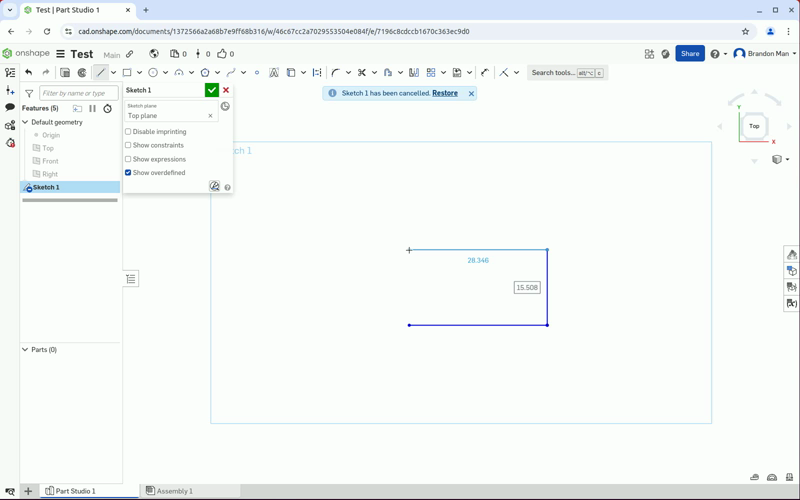
click(409, 249)
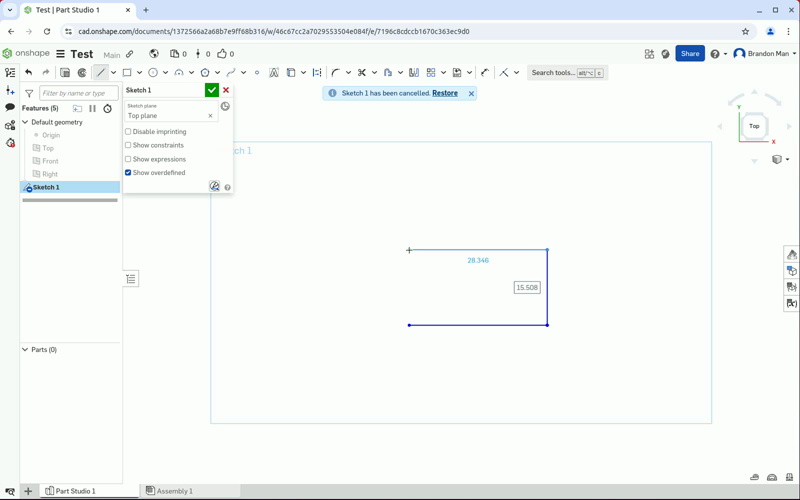
key_up(shift)
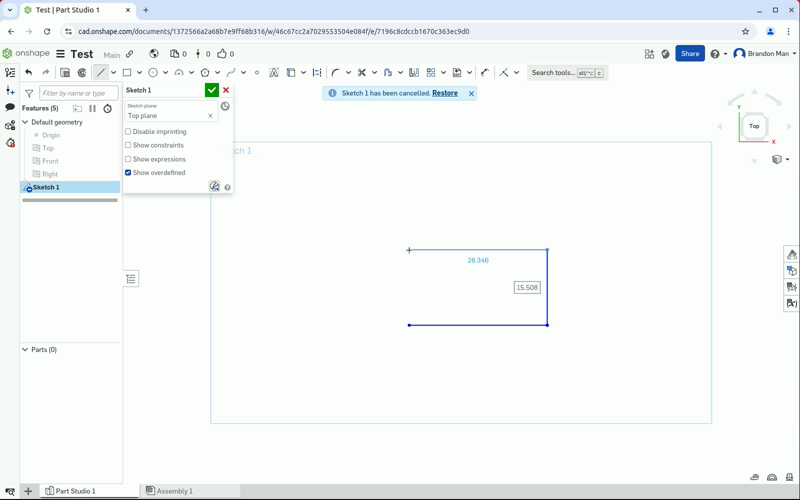
key_down(shift)
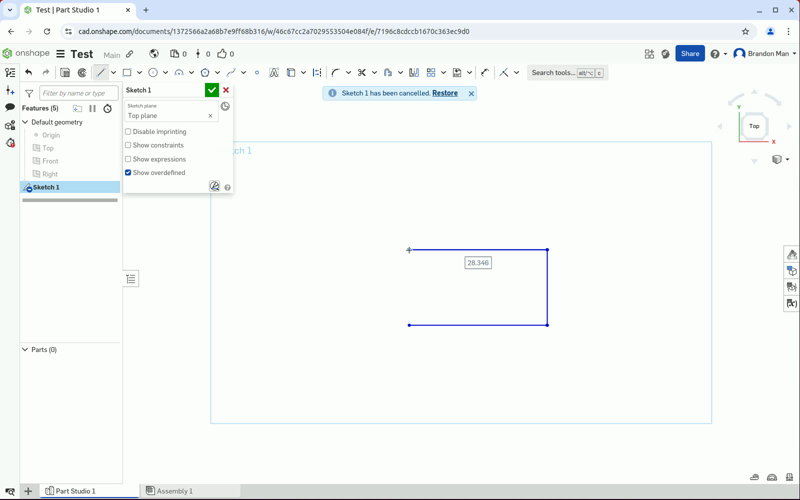
mouse_move(409, 325)
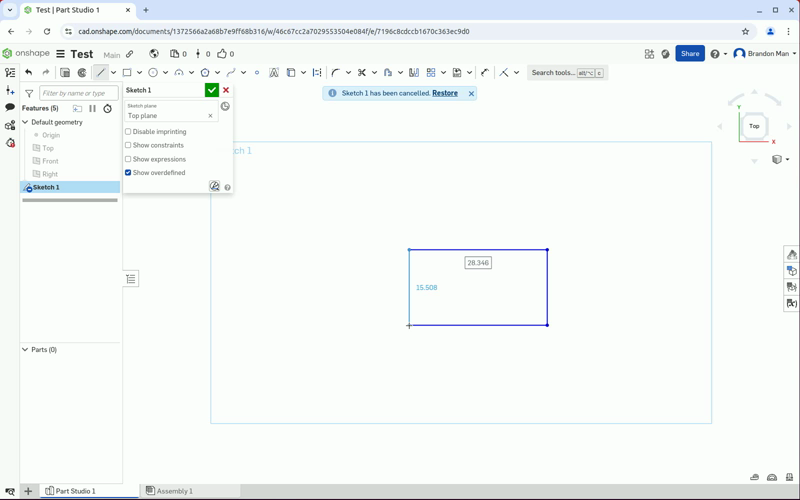
key_up(shift)
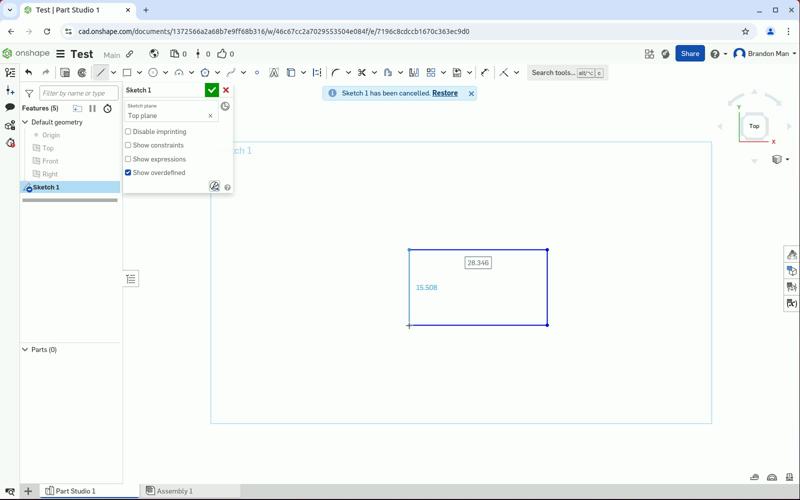
click(409, 325)
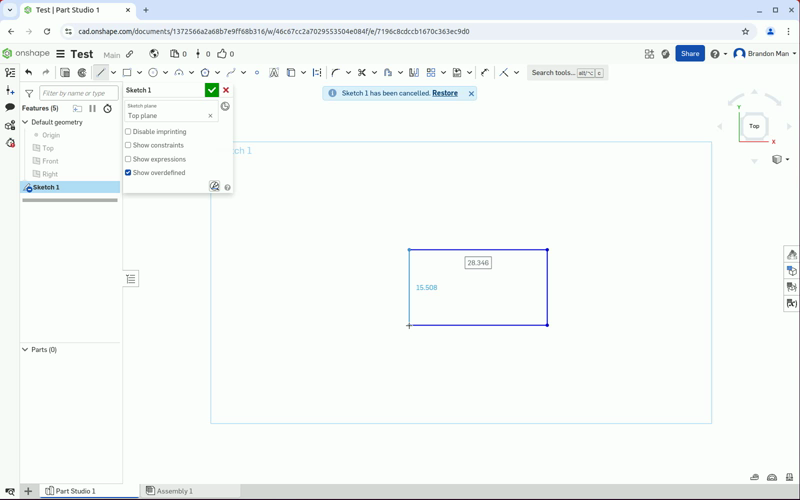
key(esc)
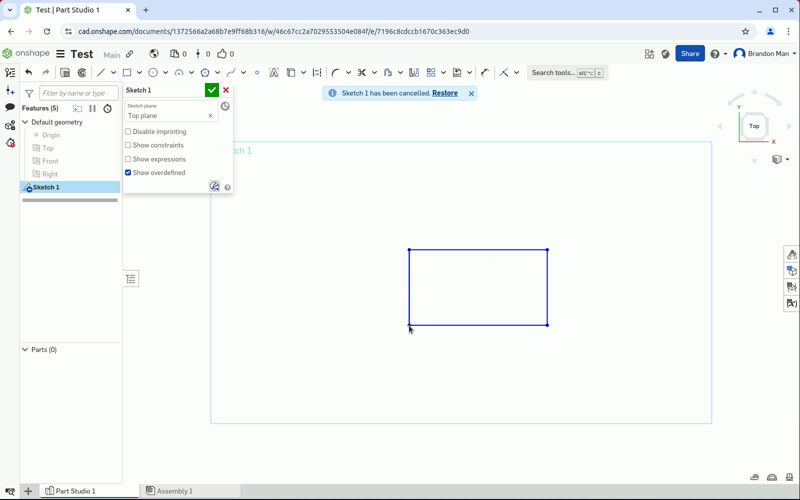
mouse_move(477, 317)
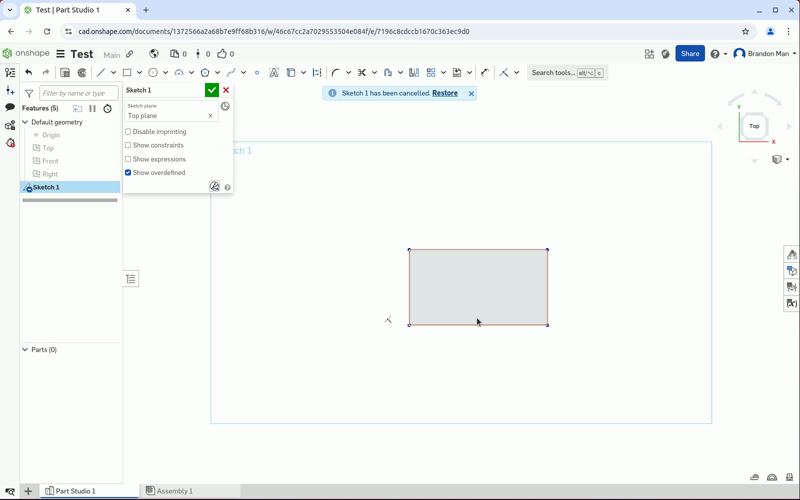
click(477, 317)
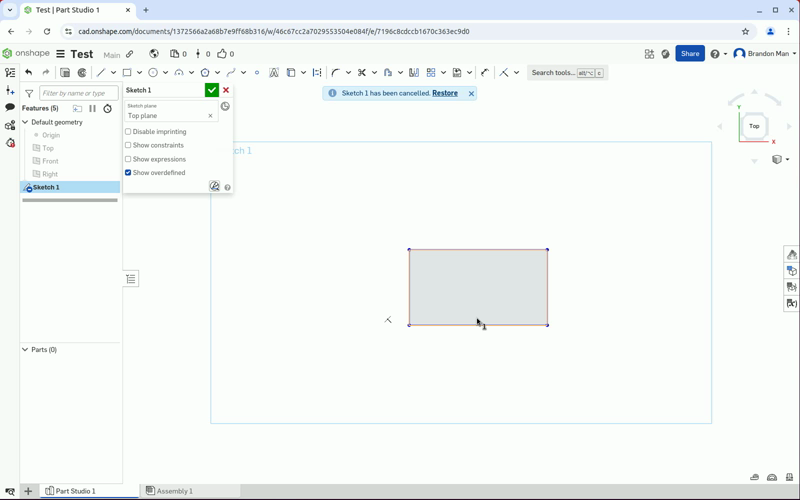
mouse_move(73, 352)
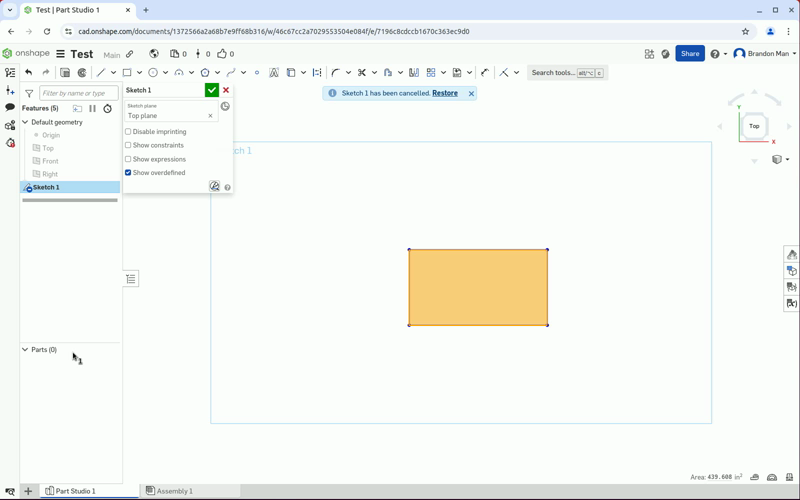
key(shift+y)
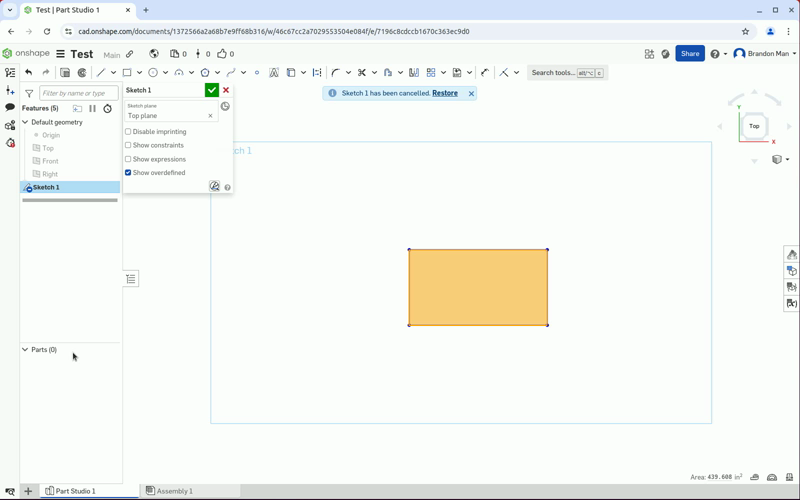
key(shift+e)
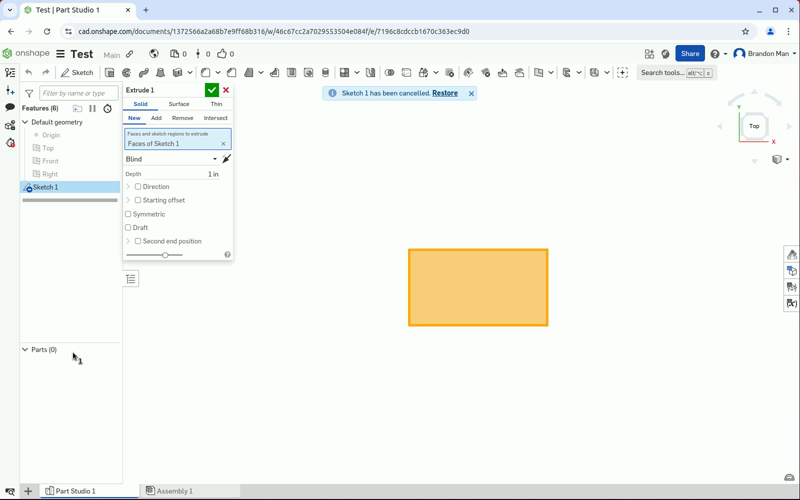
mouse_move(143, 106)
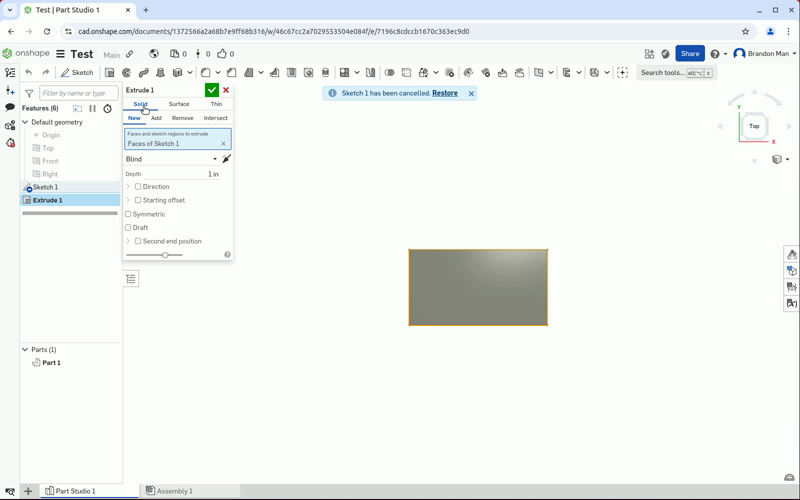
click(143, 106)
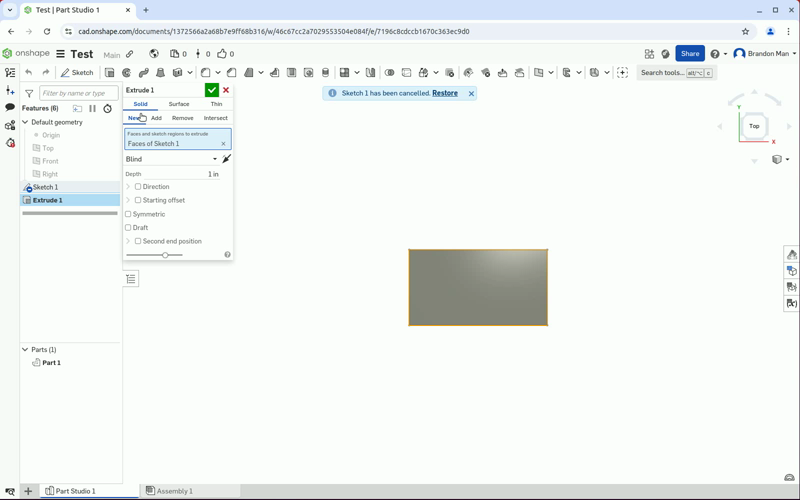
mouse_move(137, 120)
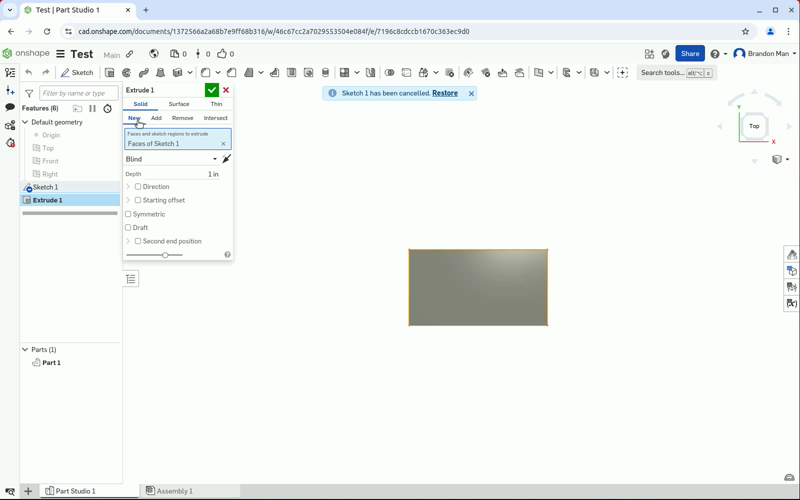
click(137, 120)
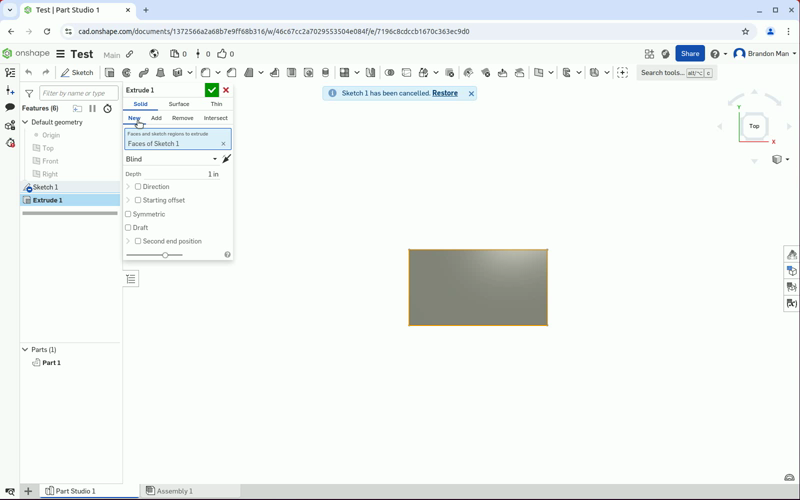
key(tab, 4)
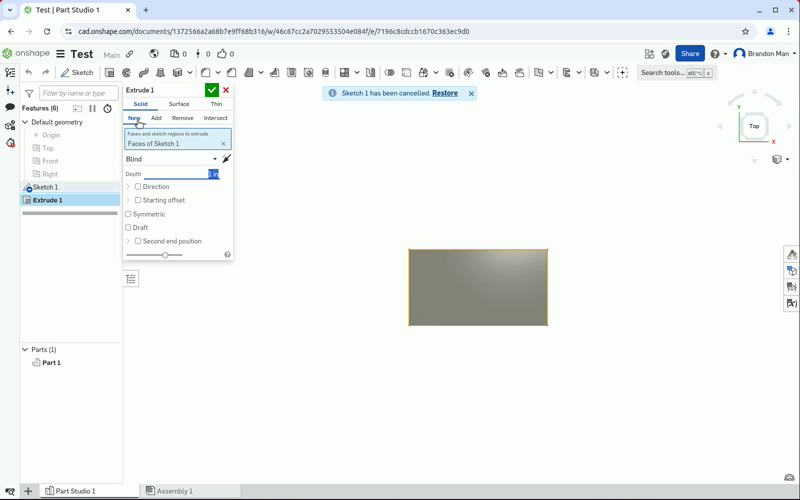
text(23.108)
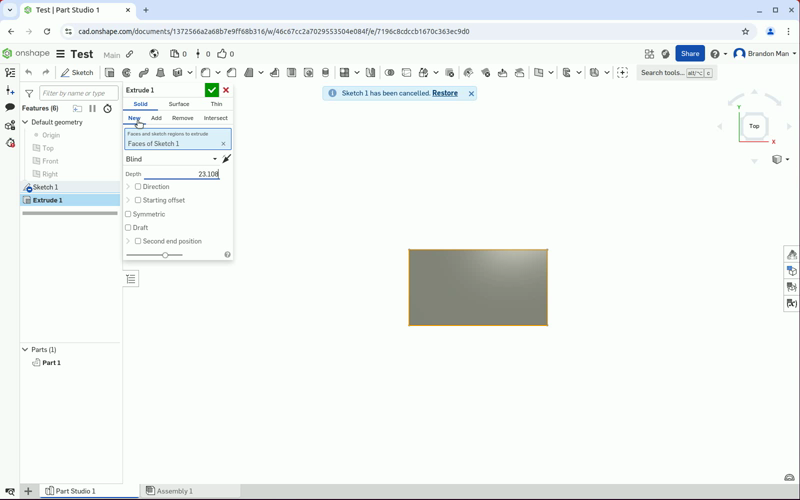
key(enter)
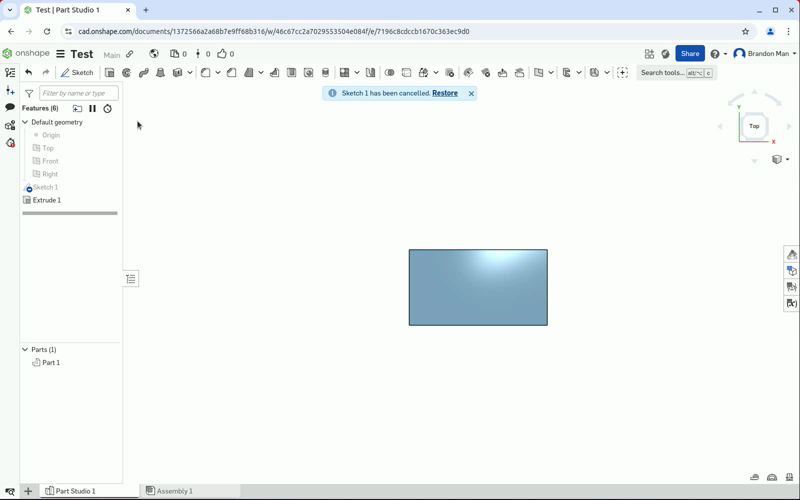
key(shift+h)
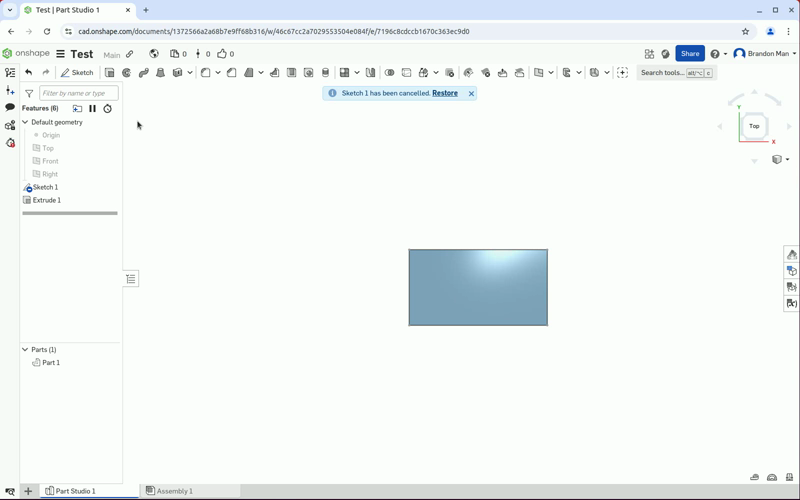
key(shift+h)
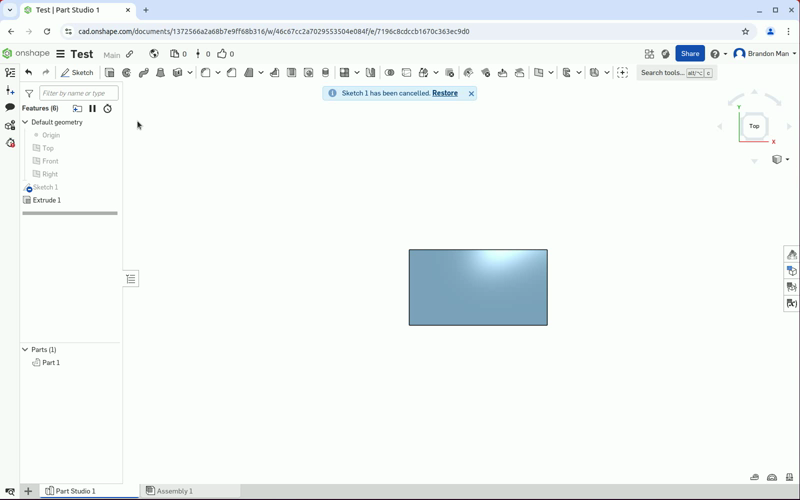
mouse_move(73, 189)
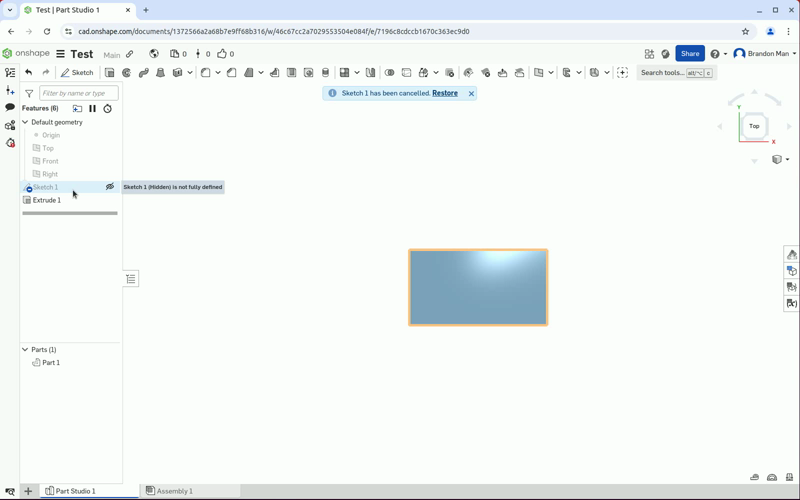
click(73, 189)
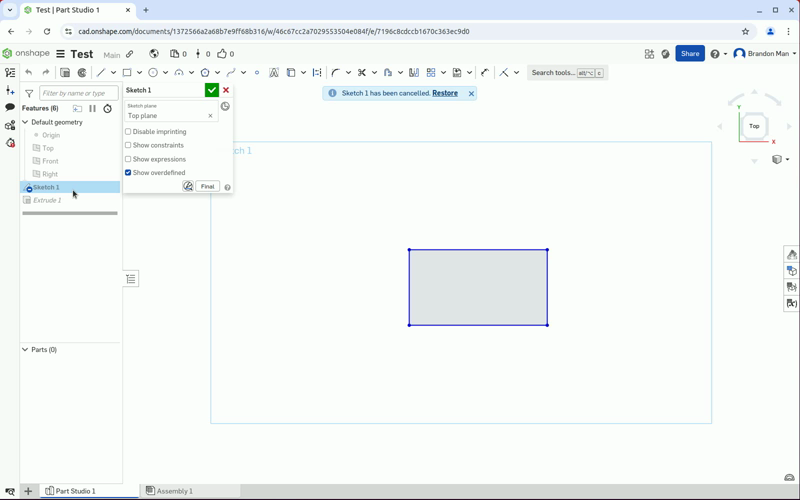
mouse_move(229, 92)
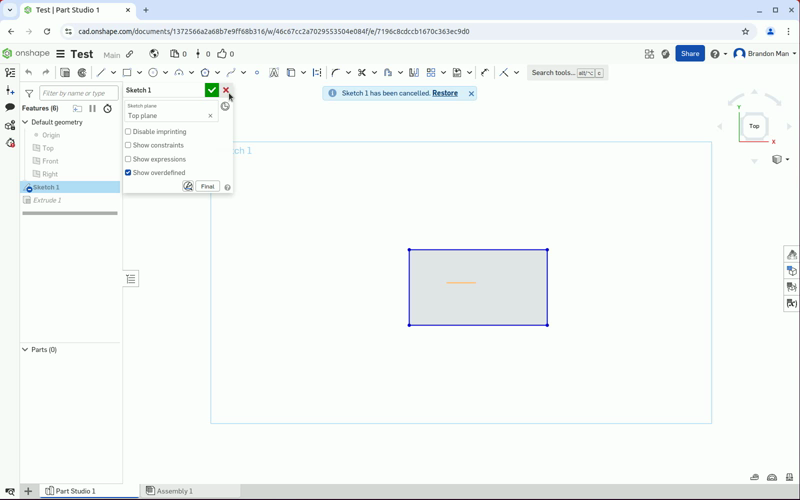
click(229, 92)
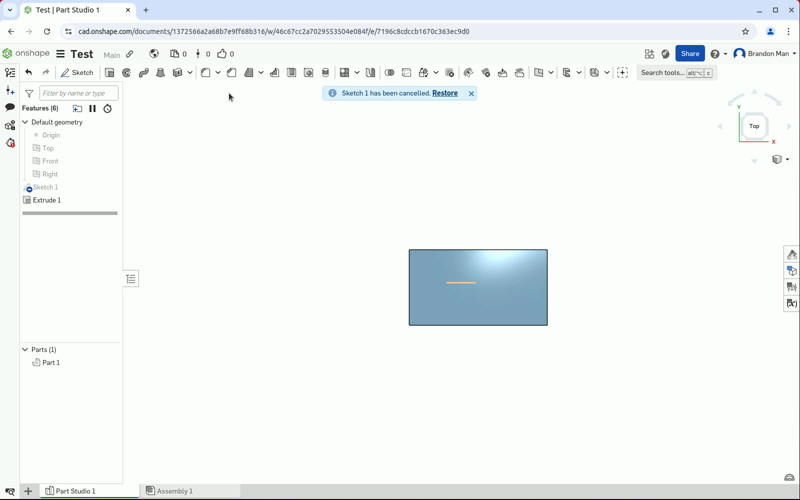
mouse_move(73, 352)
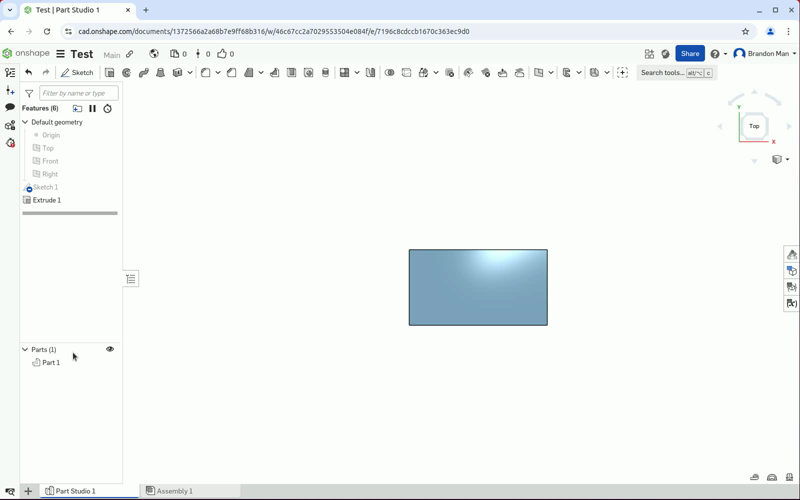
key(y)
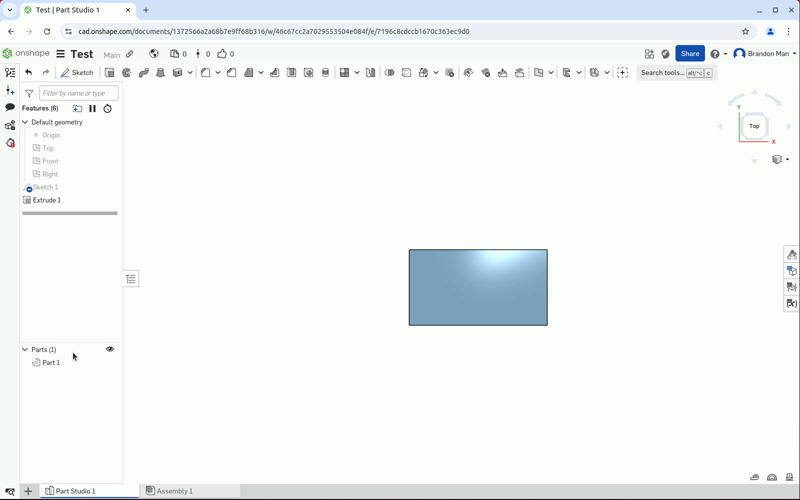
key(shift+p)
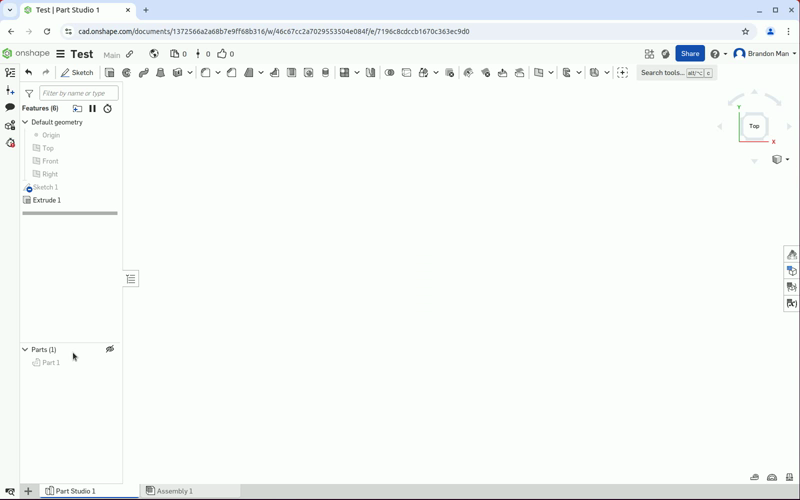
key(space)
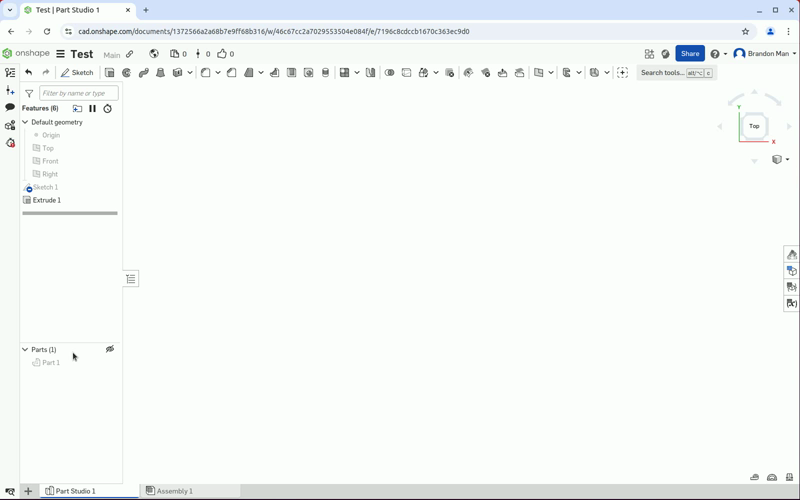
key_down(shift)
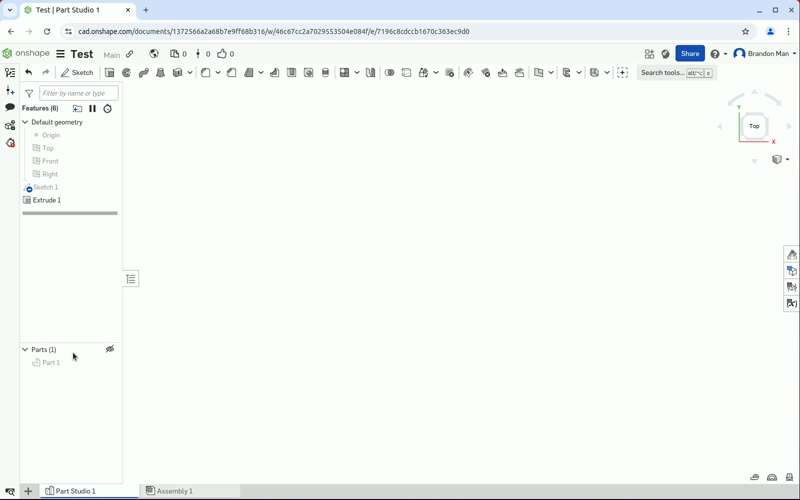
key(up)
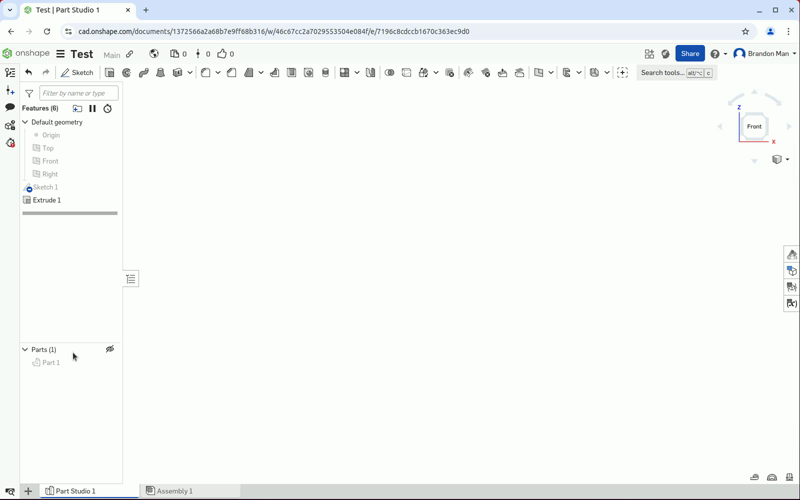
key_up(shift)
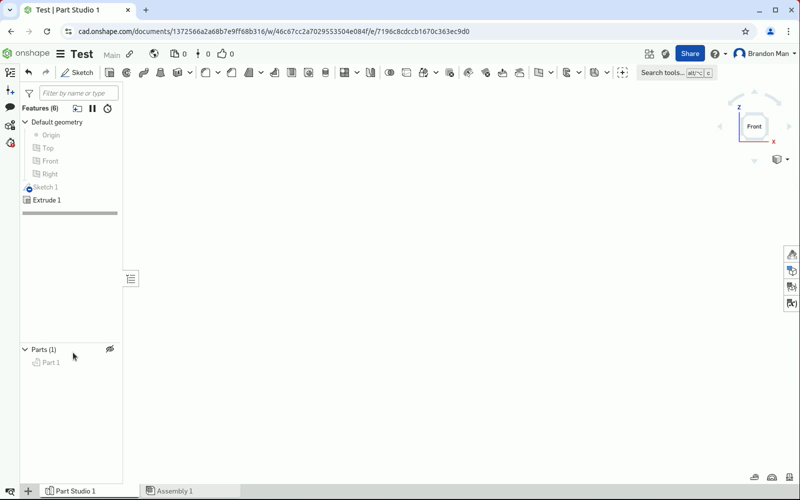
mouse_move(73, 352)
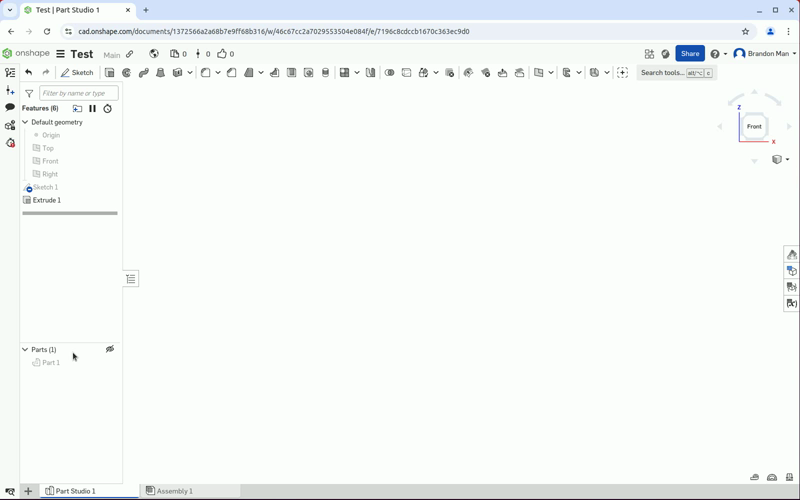
key(shift+y)
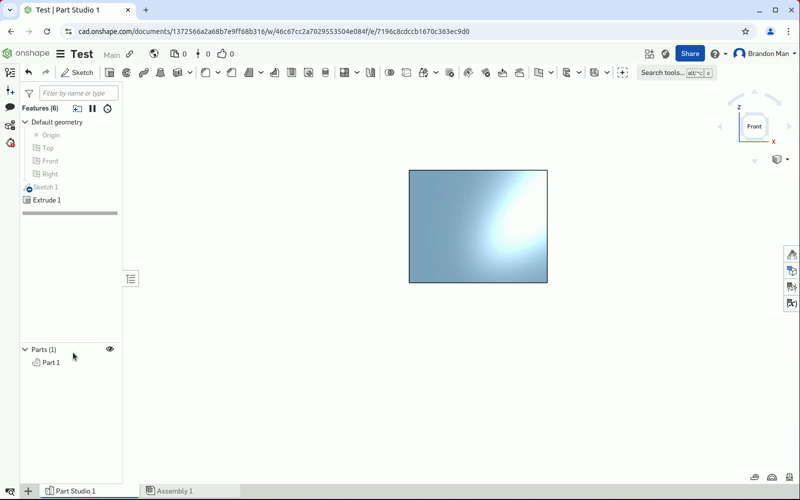
mouse_move(541, 75)
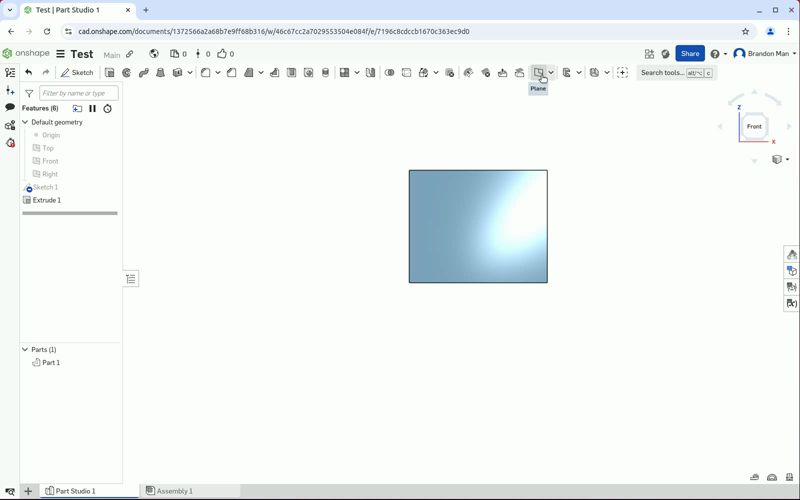
click(541, 75)
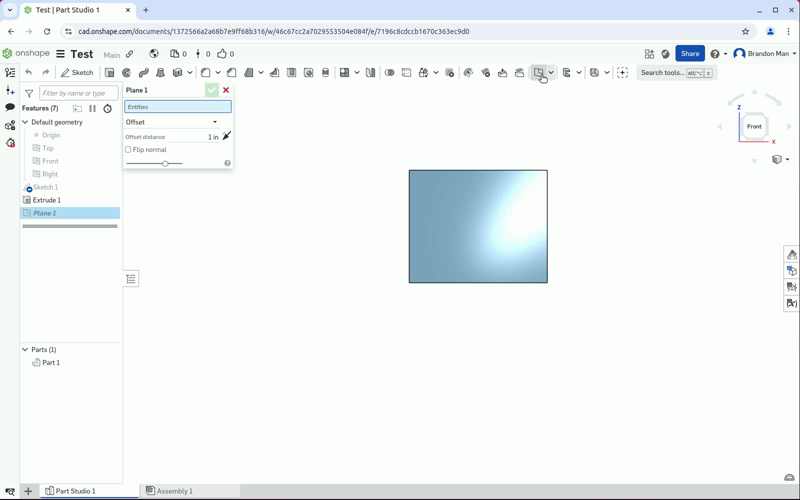
mouse_move(73, 163)
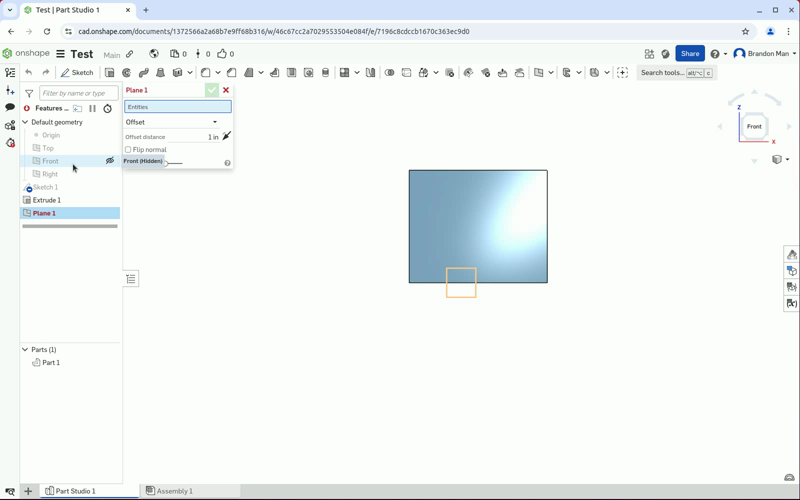
click(73, 163)
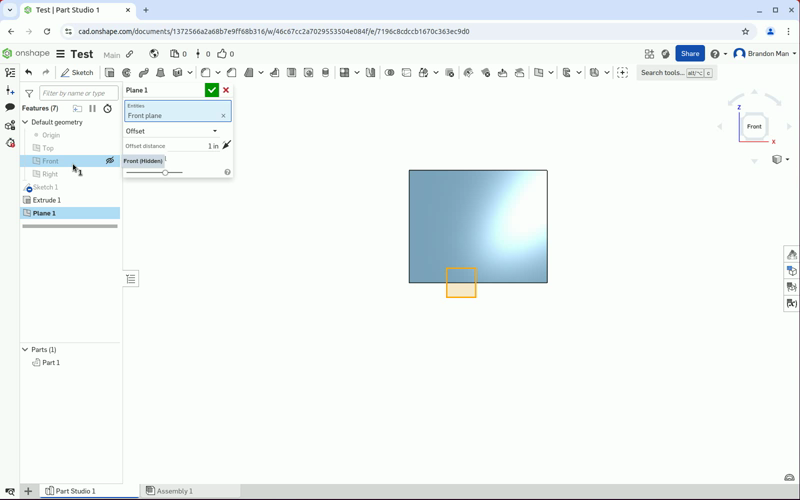
key(tab, 2)
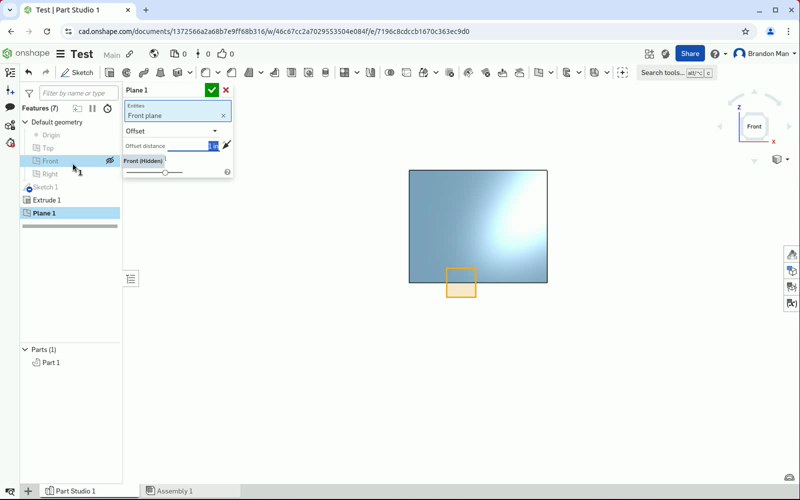
text(8.658)
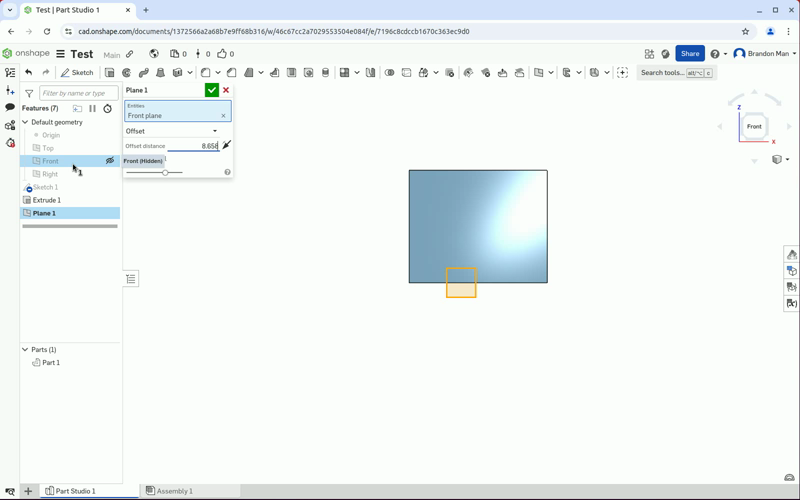
key(enter, 2)
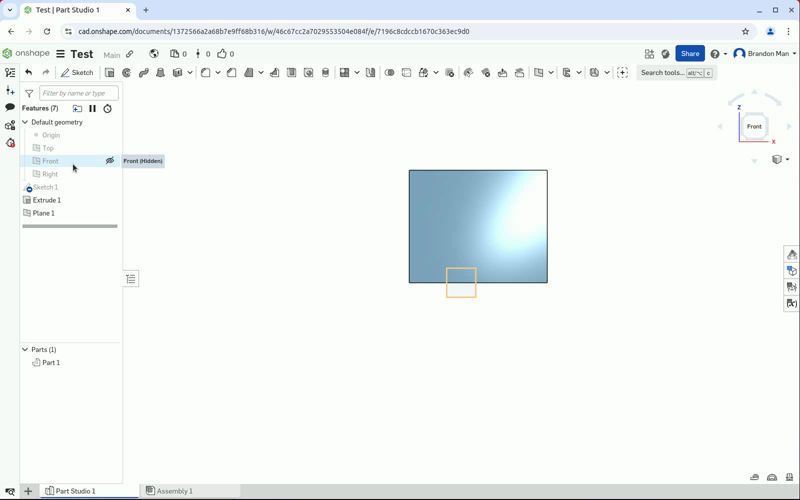
key(shift+s)
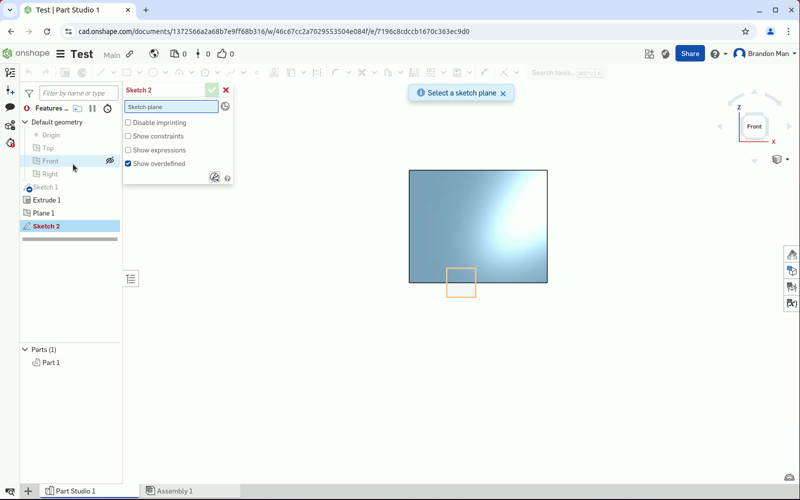
mouse_move(73, 215)
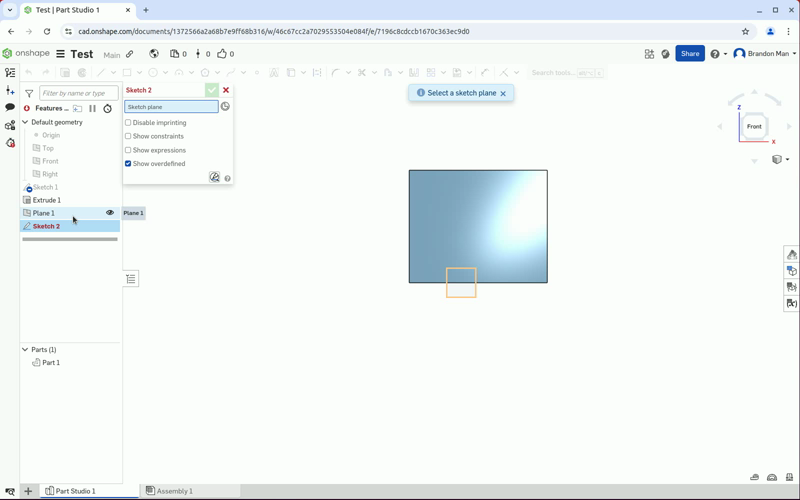
click(73, 215)
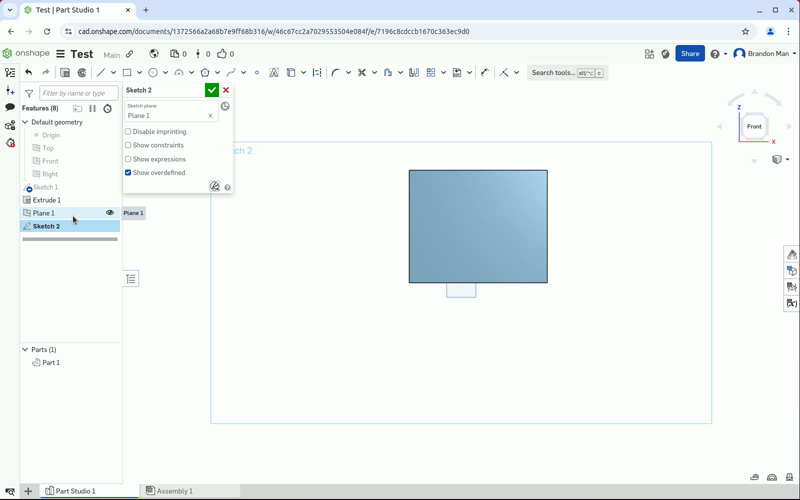
mouse_move(73, 352)
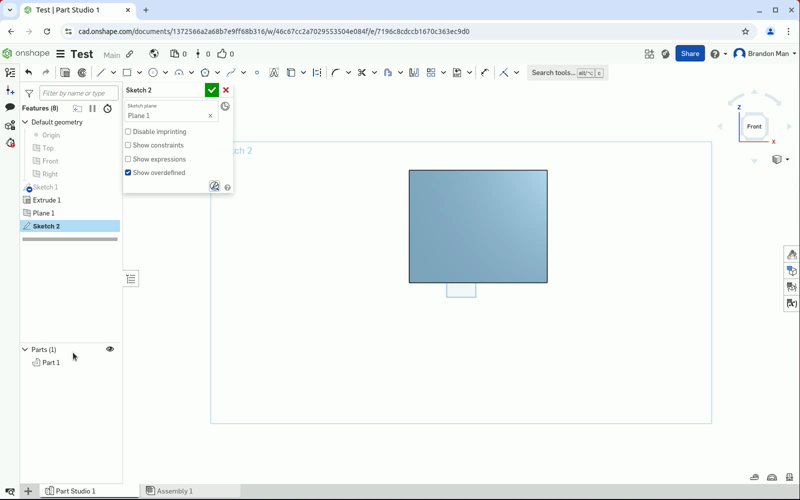
key(y)
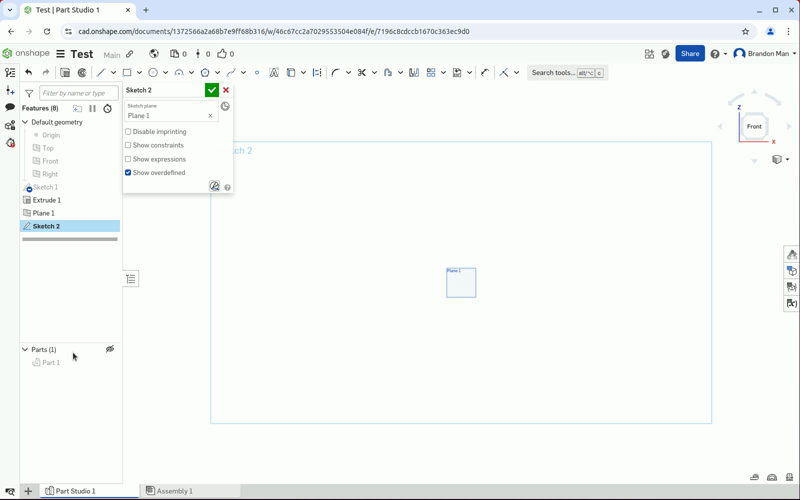
key(c)
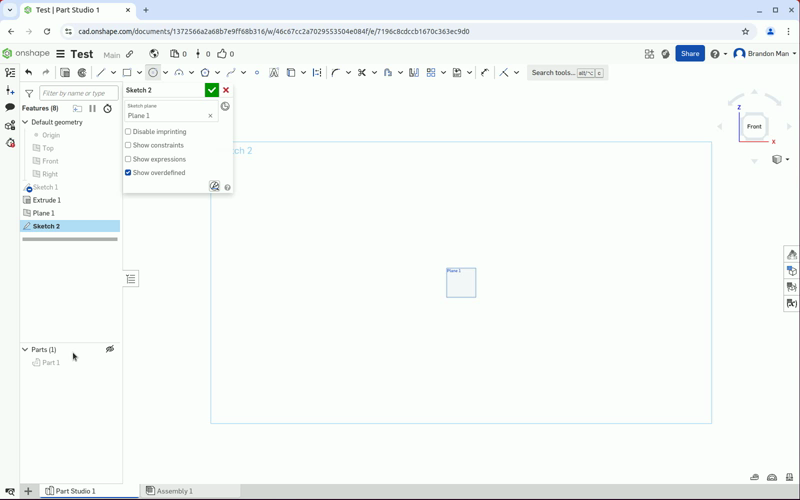
key_down(shift)
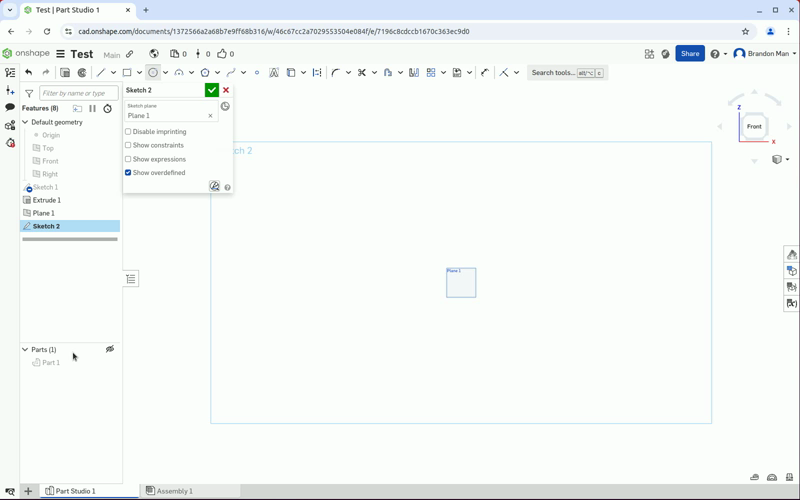
mouse_move(478, 228)
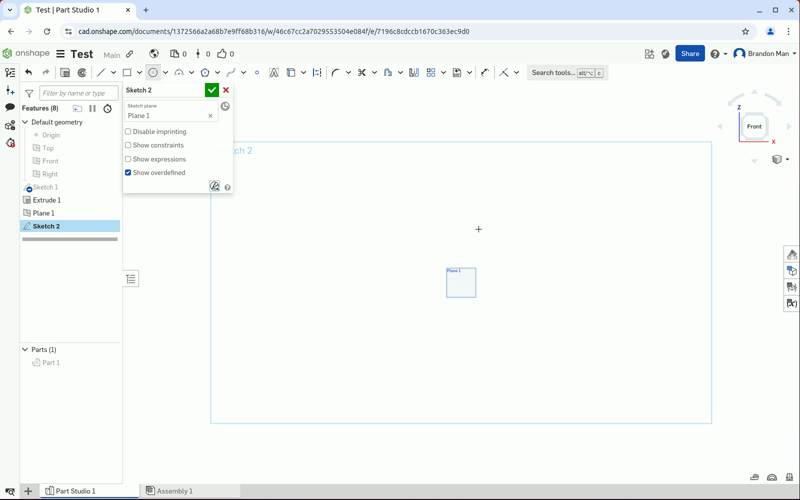
click(478, 228)
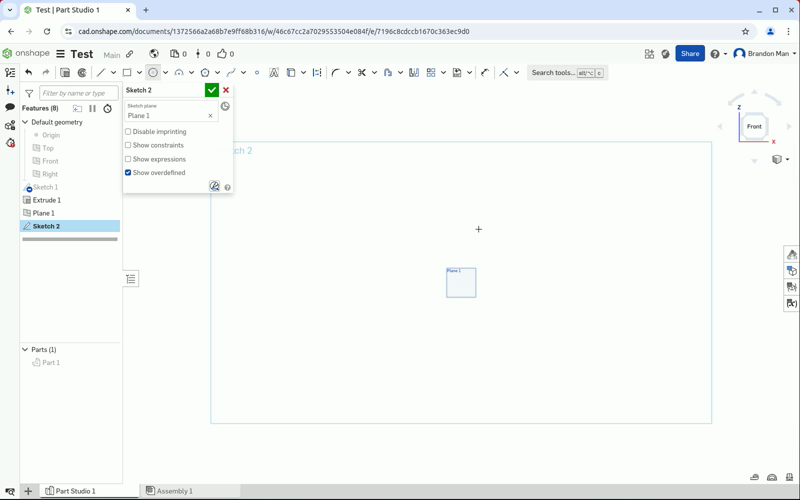
key_up(shift)
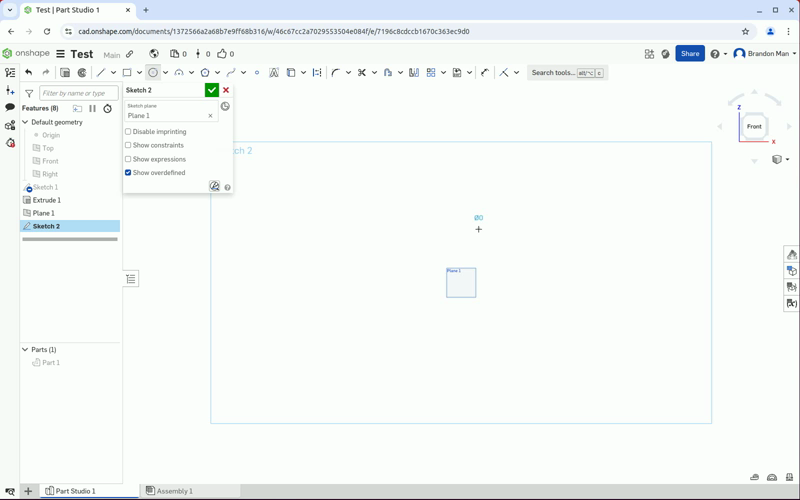
mouse_move(525, 228)
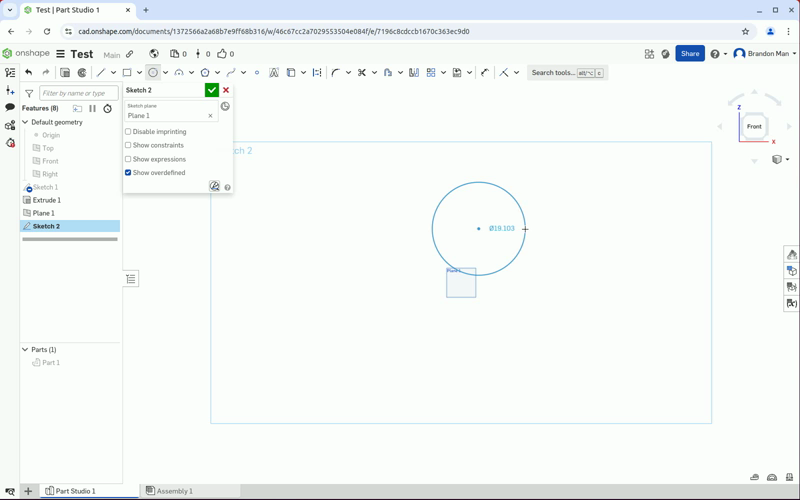
click(525, 228)
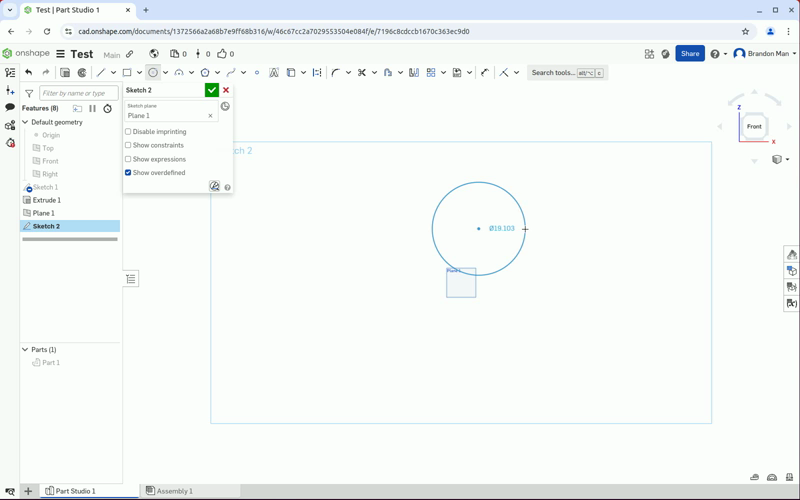
key(esc)
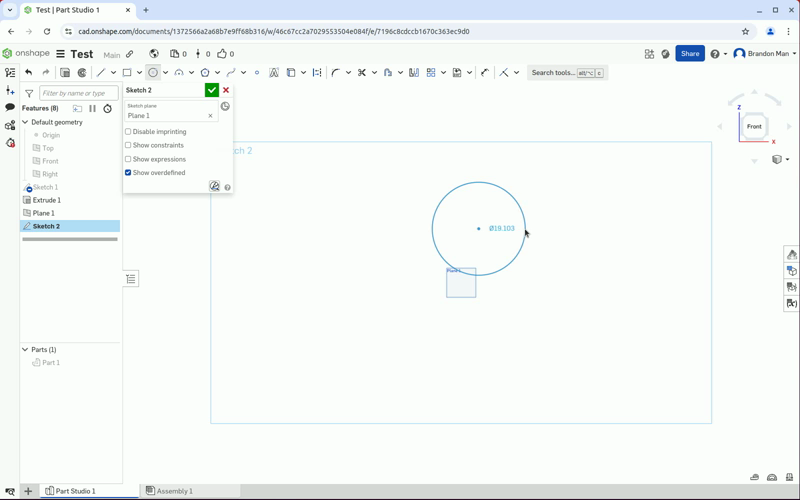
key(c)
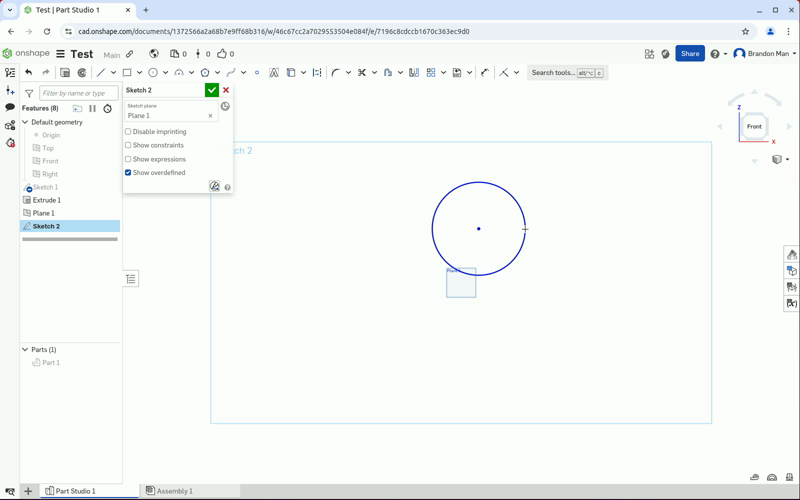
key_down(shift)
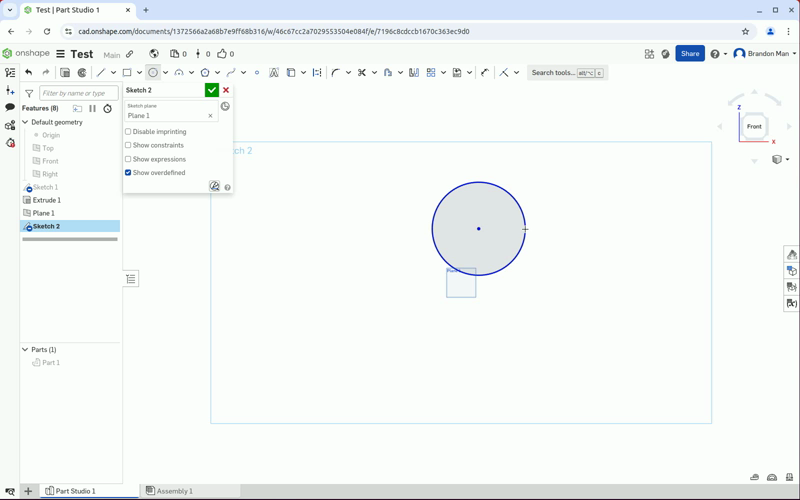
mouse_move(478, 228)
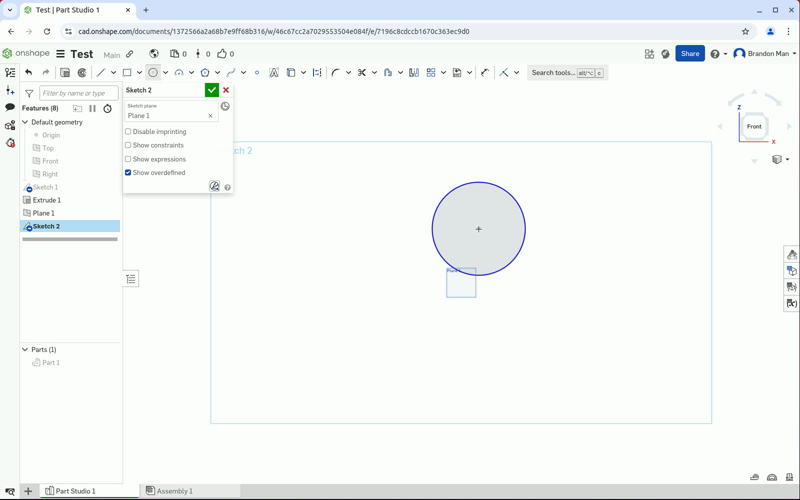
click(478, 228)
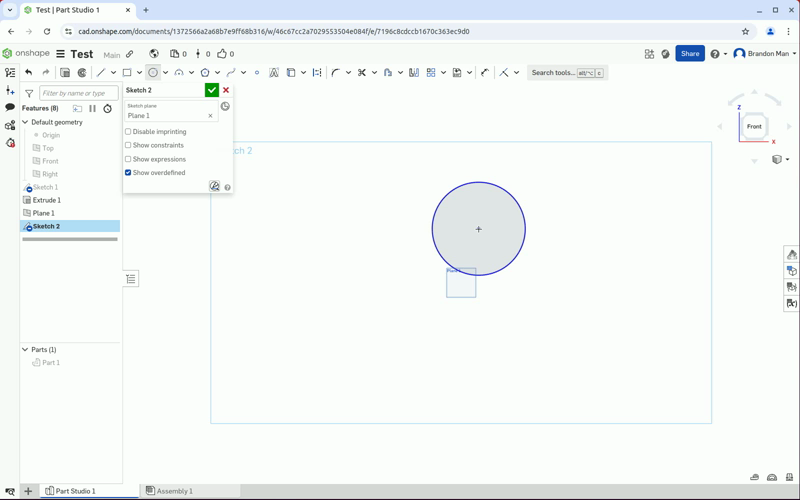
key_up(shift)
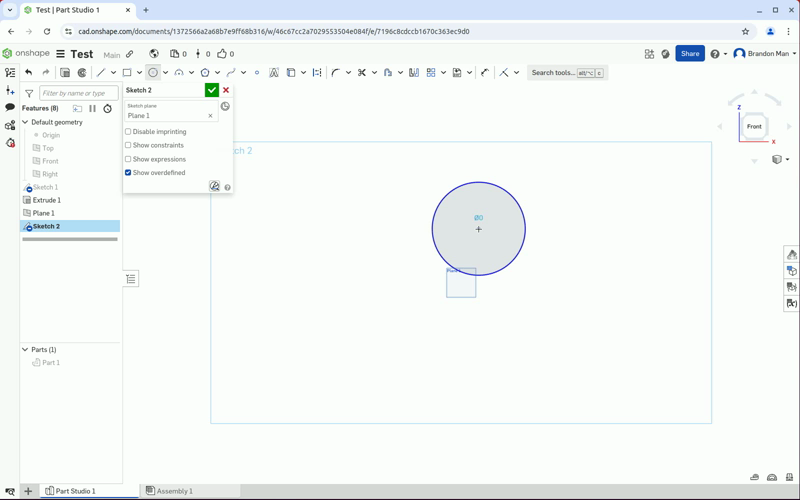
mouse_move(516, 228)
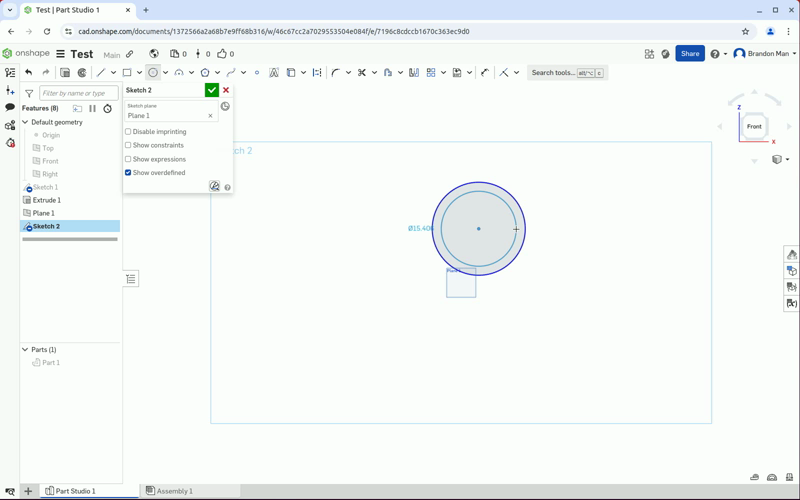
click(516, 228)
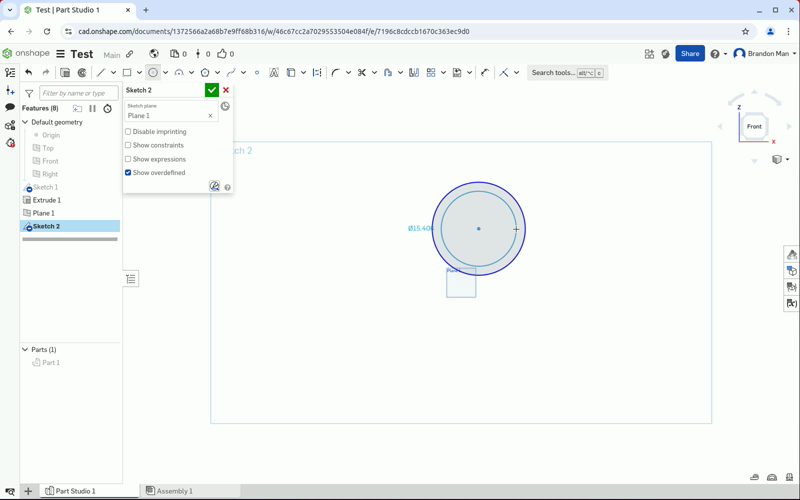
key(esc)
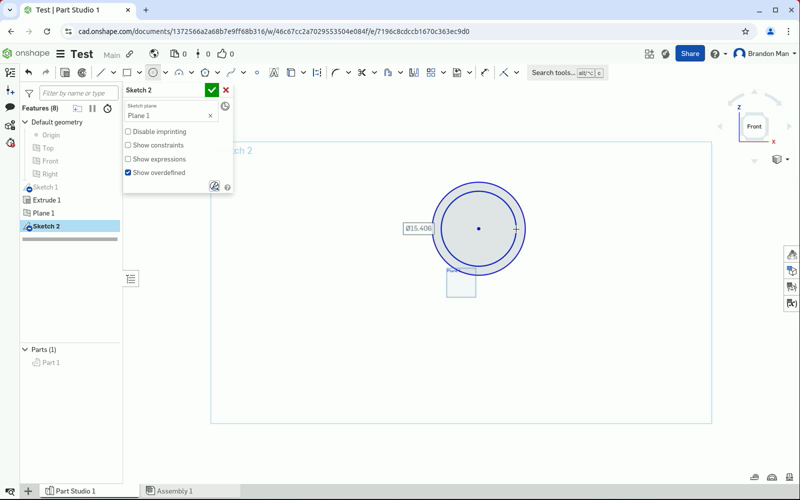
mouse_move(450, 256)
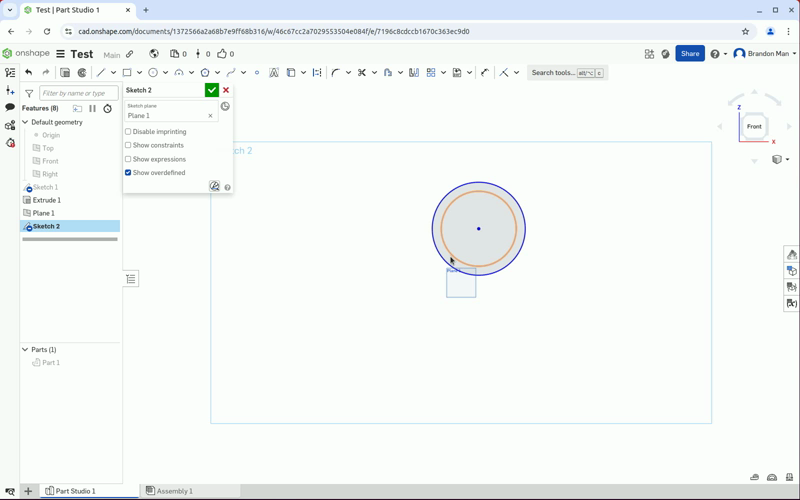
click(450, 256)
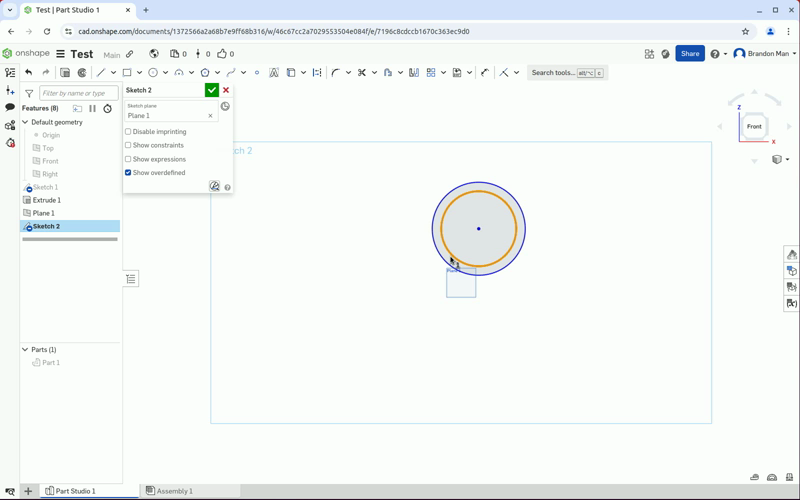
mouse_move(73, 352)
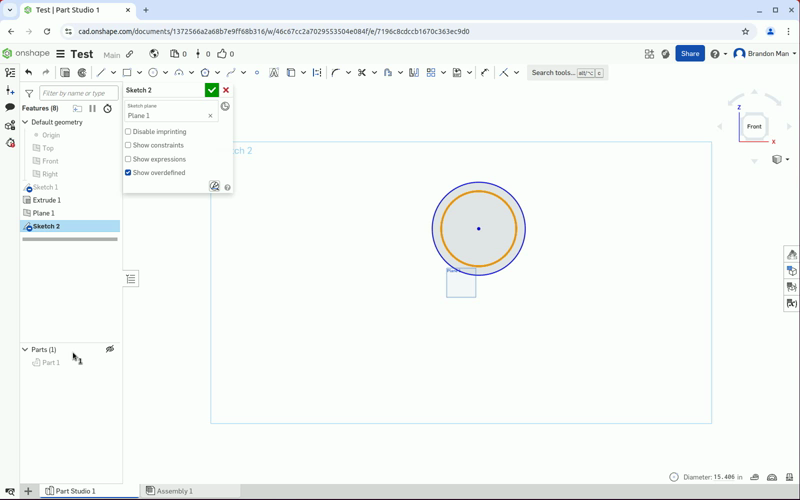
key(shift+y)
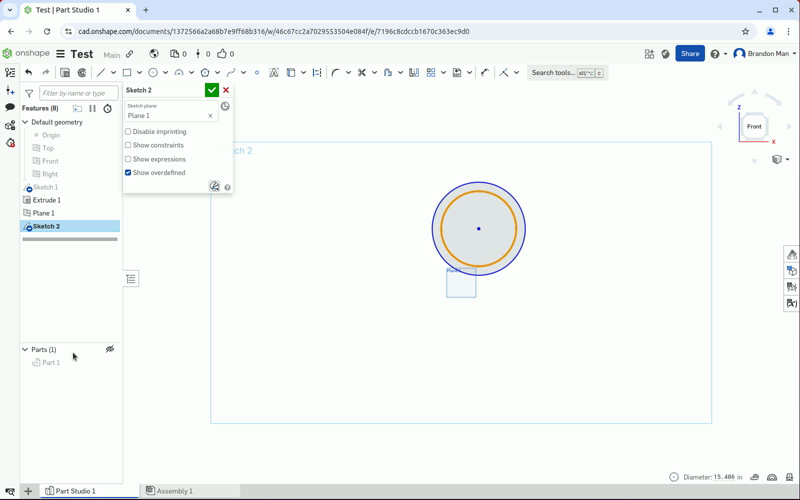
key(shift+e)
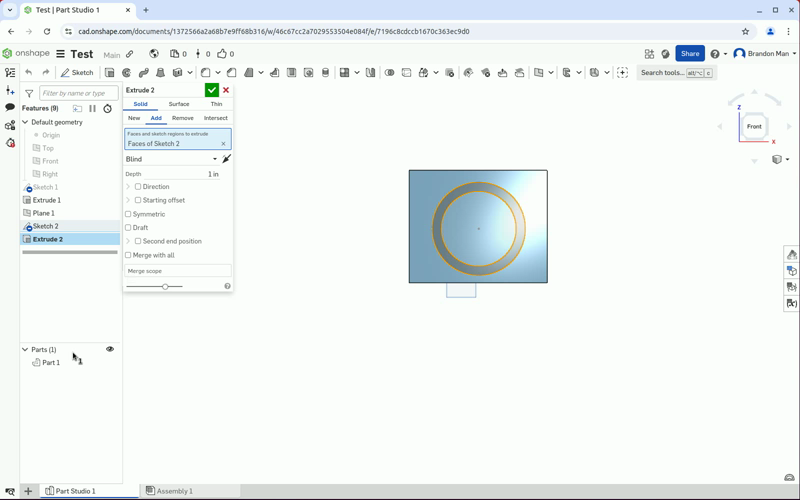
mouse_move(143, 106)
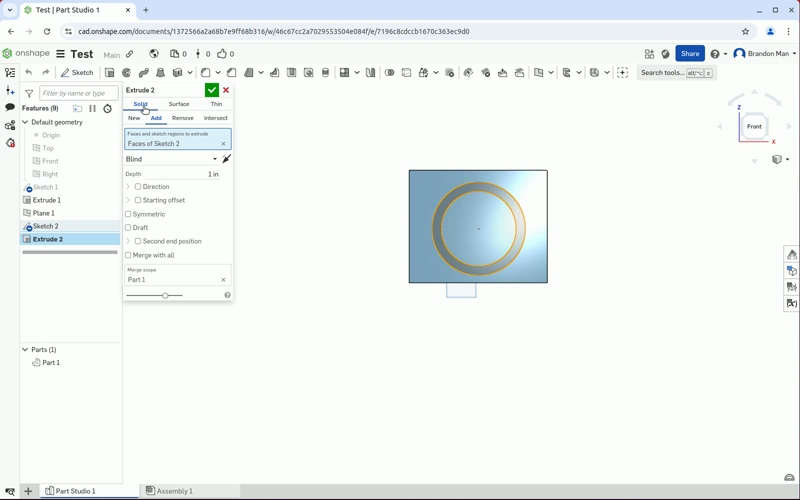
click(143, 106)
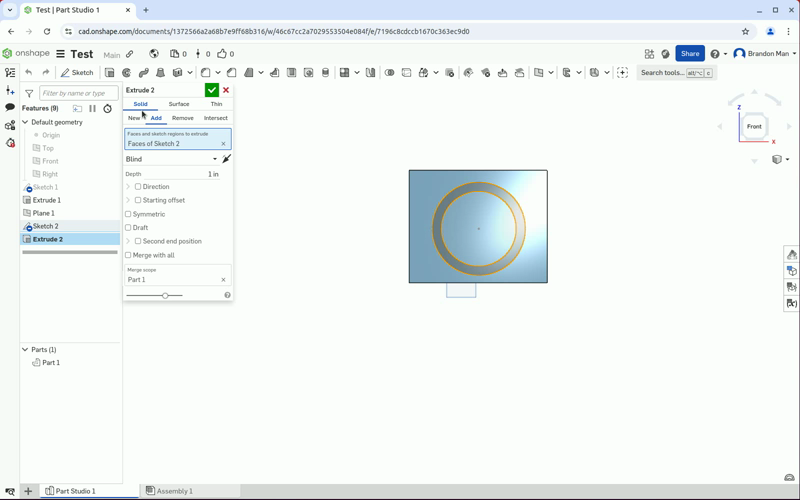
mouse_move(137, 120)
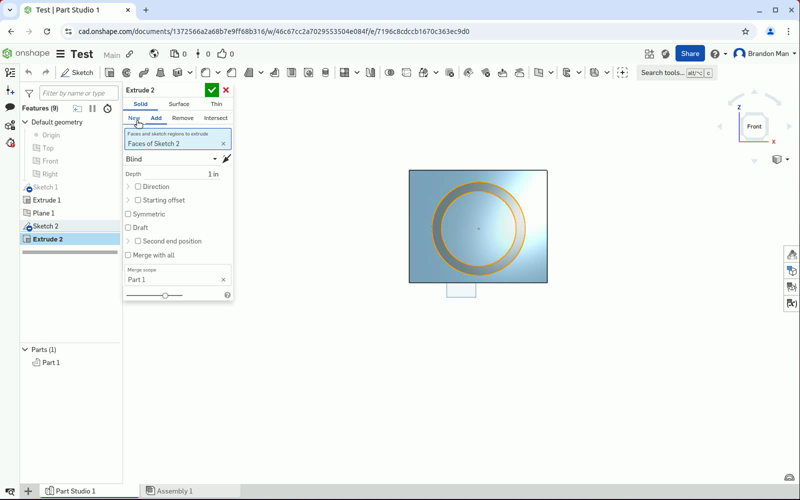
click(137, 120)
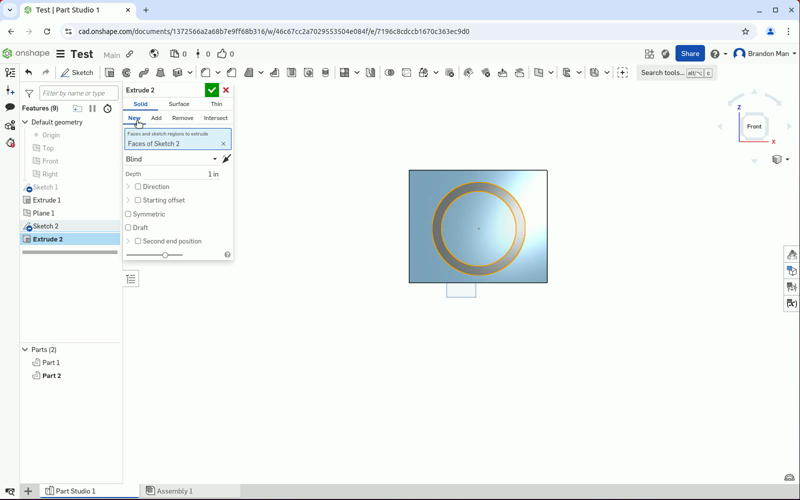
key(tab, 4)
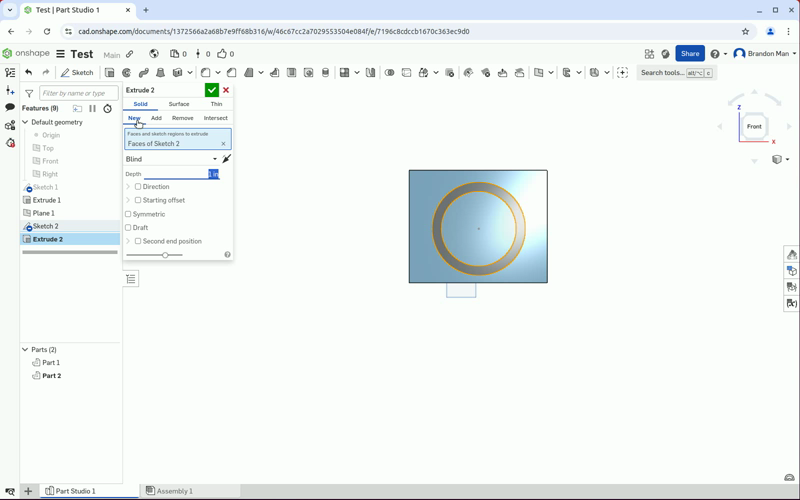
text(5.055)
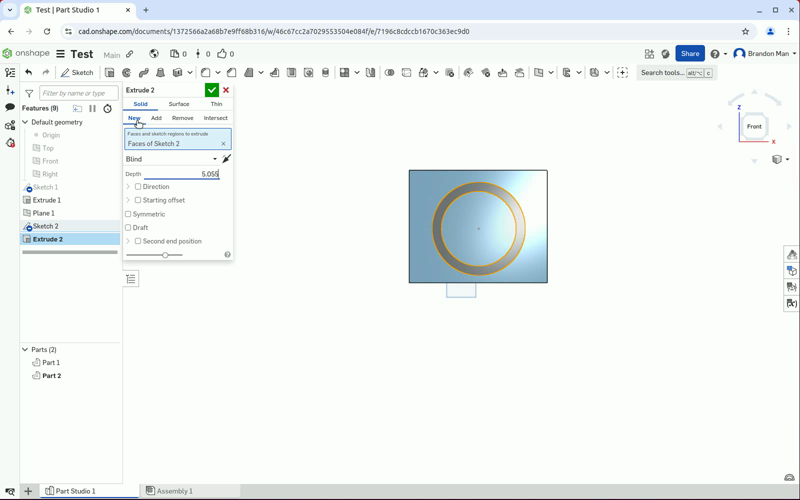
key(enter)
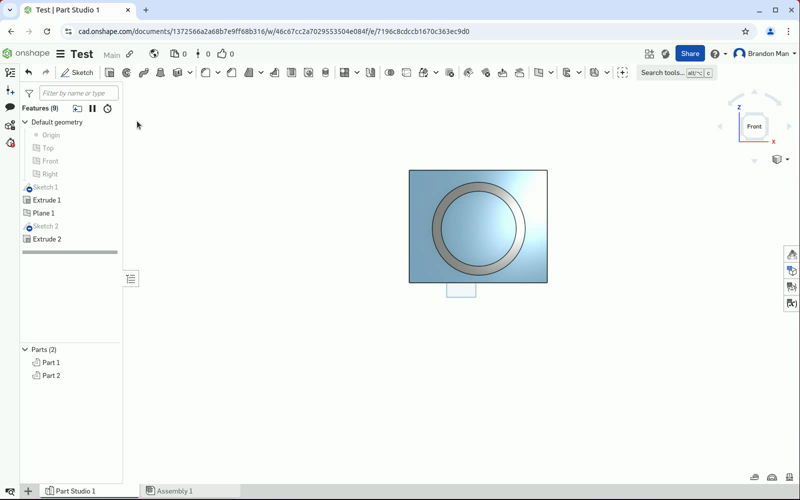
key(shift+h)
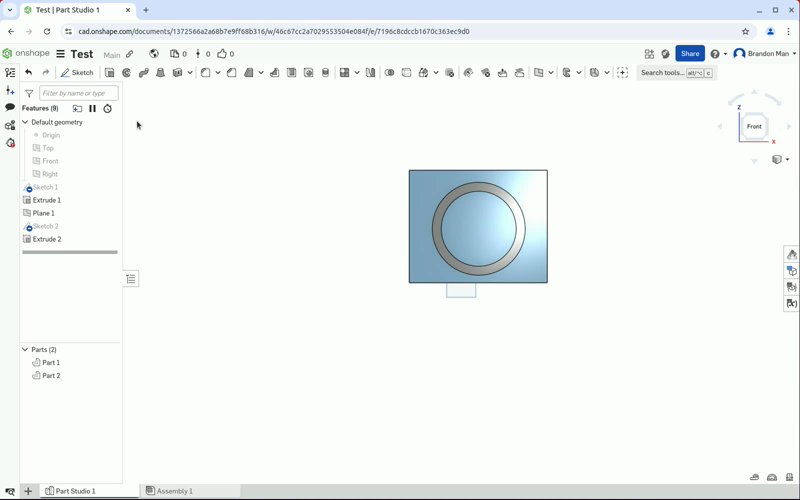
key(shift+h)
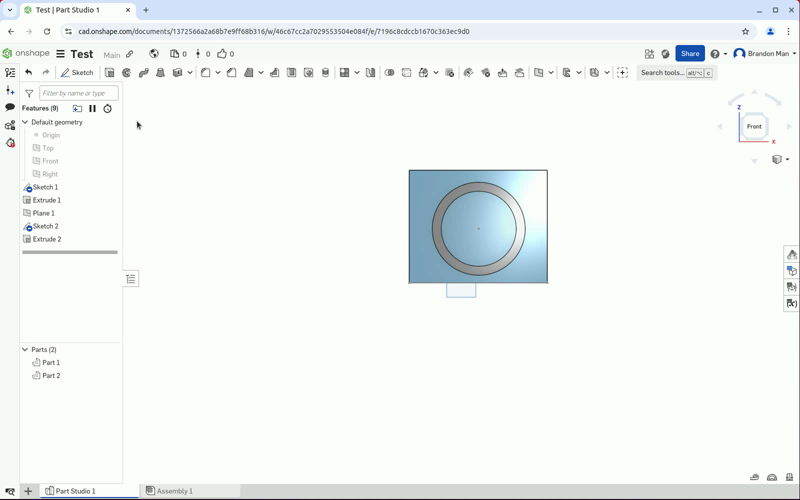
key(shift+7)
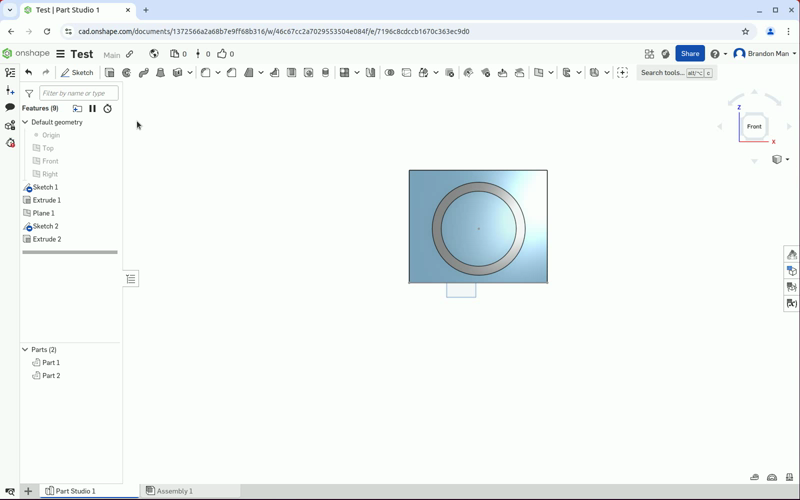
key(left, 2)
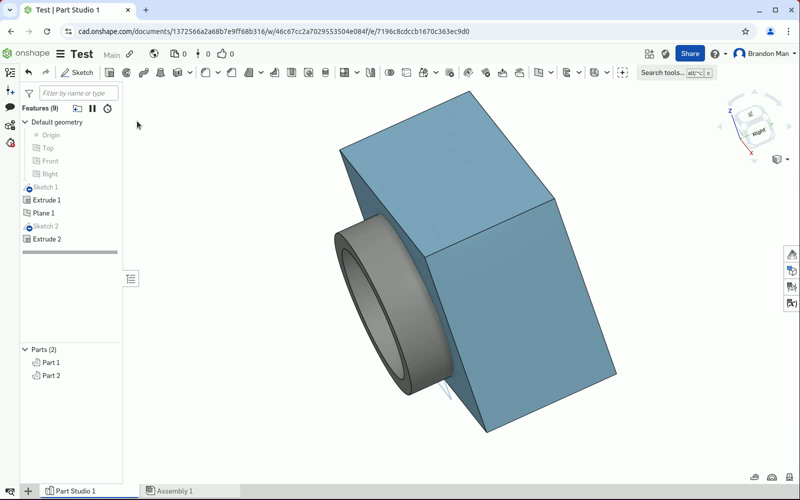
key(down, 2)
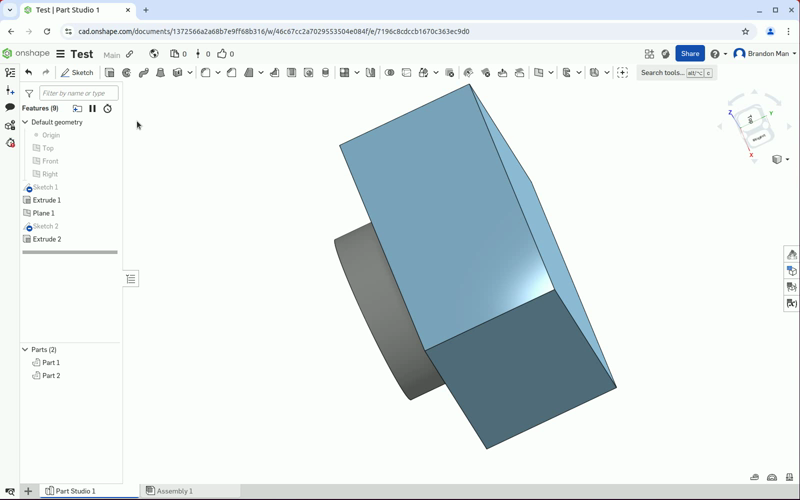
key(up, 2)
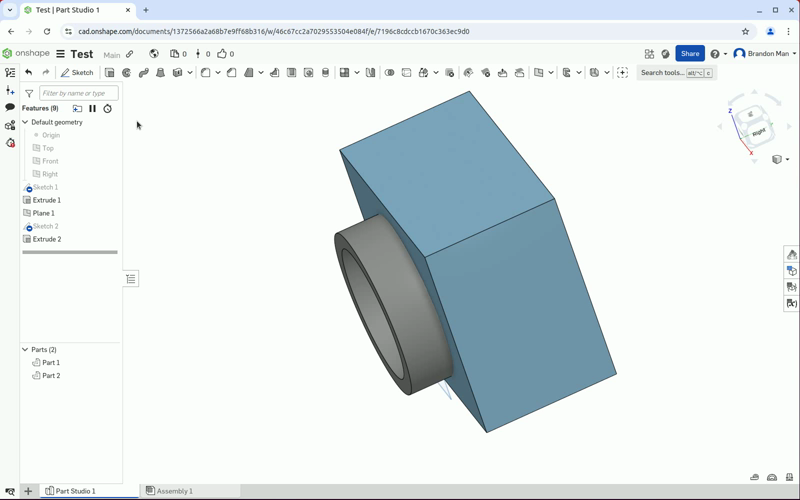
key(right, 2)
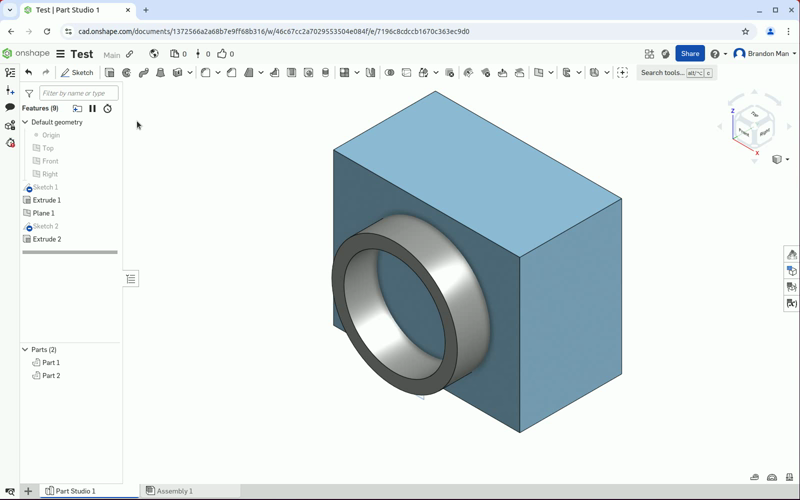
mouse_move(73, 189)
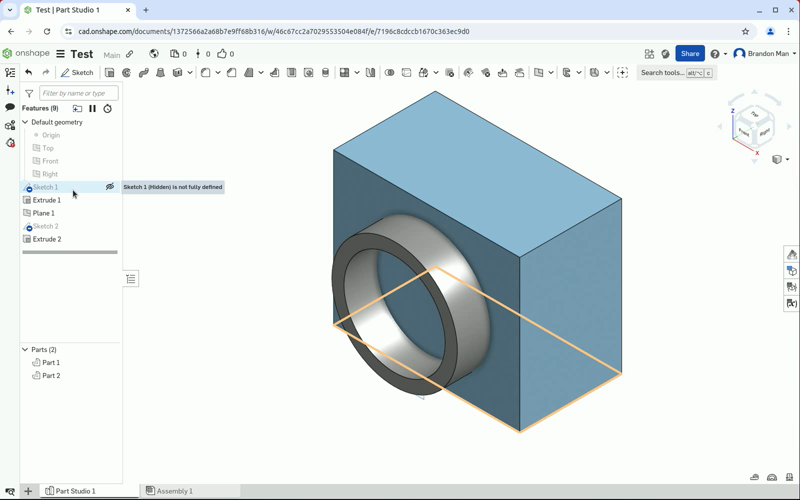
click(73, 189)